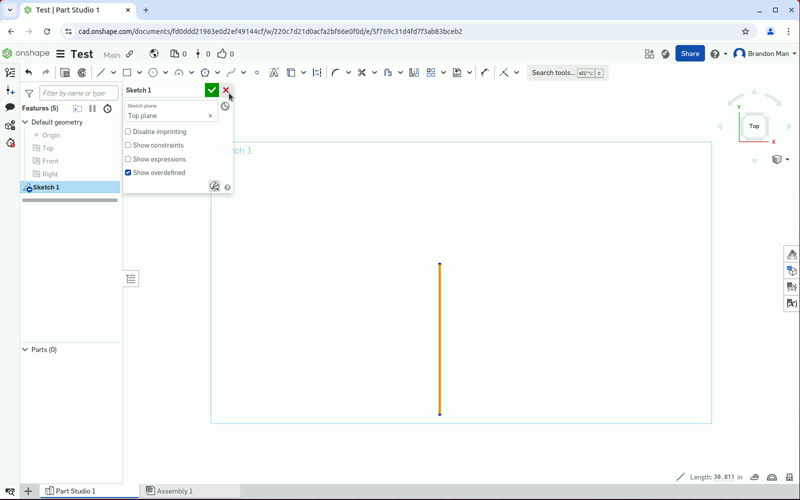
key(shift+h)
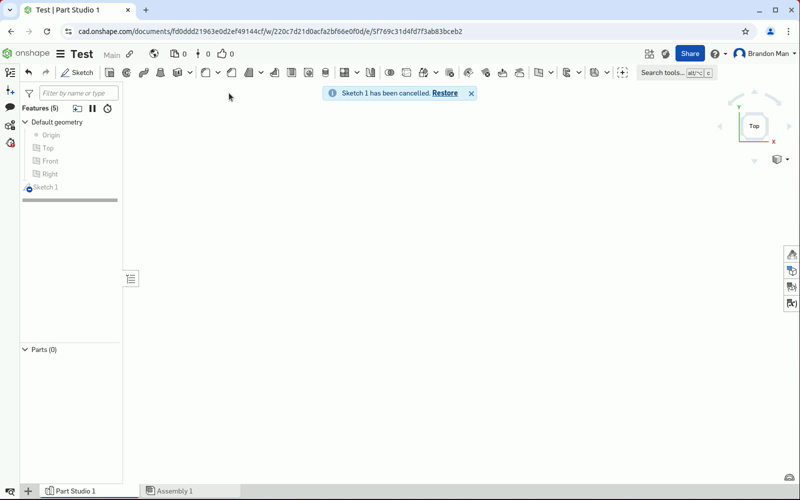
mouse_move(73, 352)
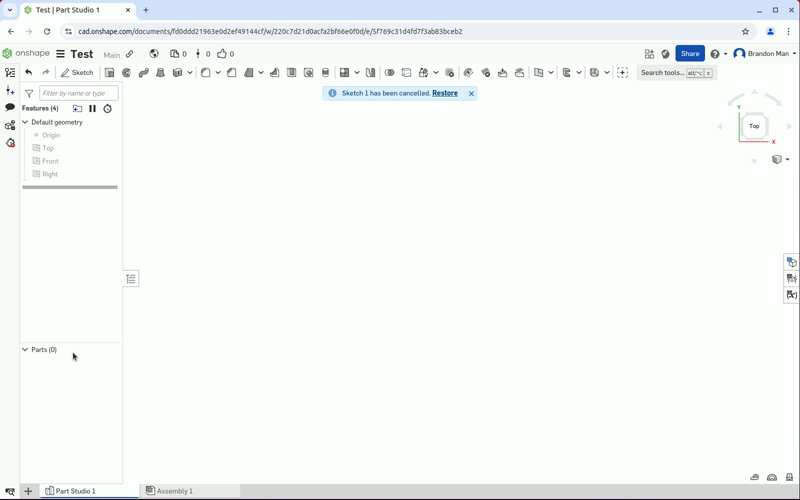
key(y)
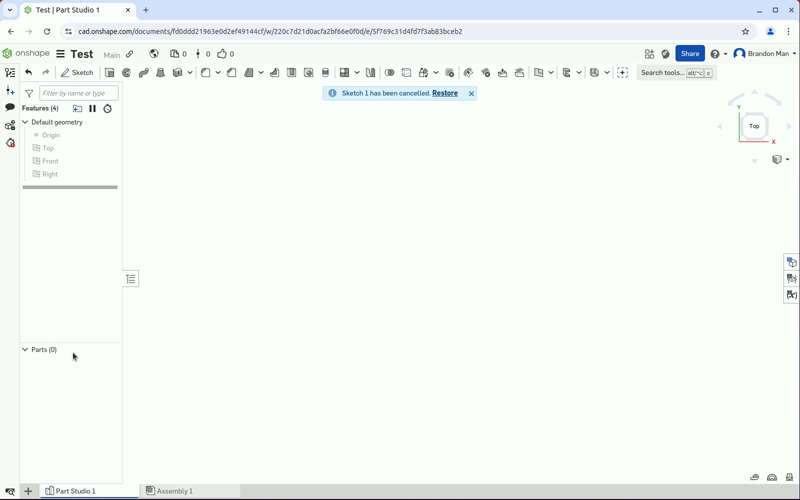
key(shift+p)
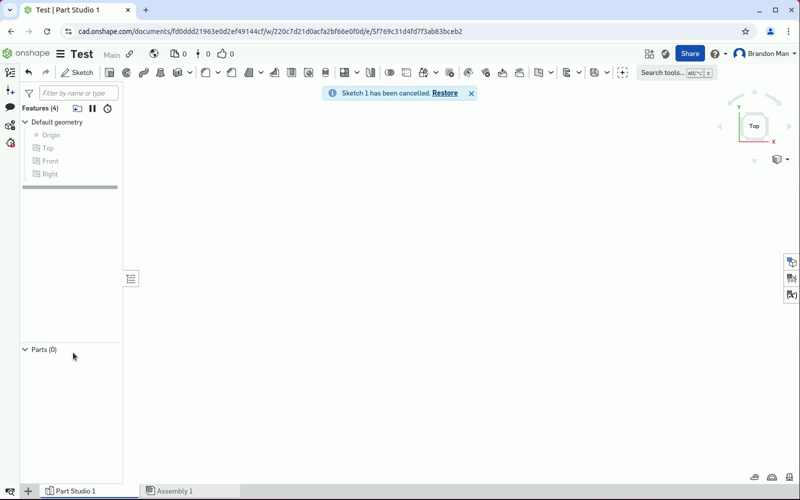
key(space)
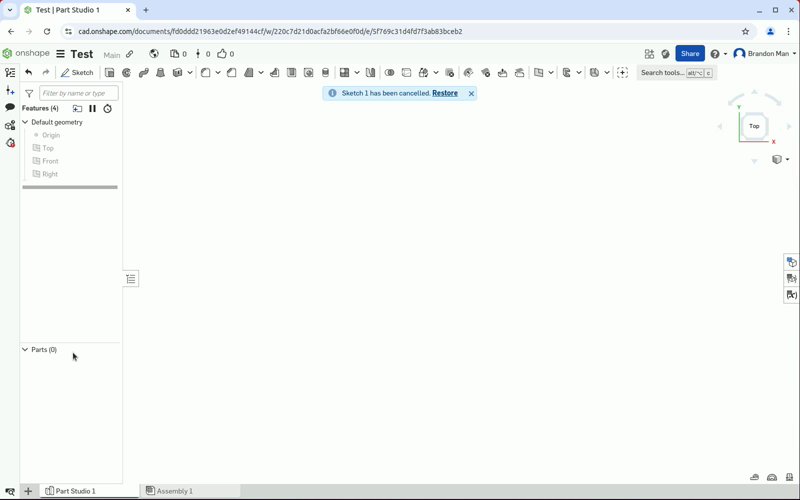
key_down(shift)
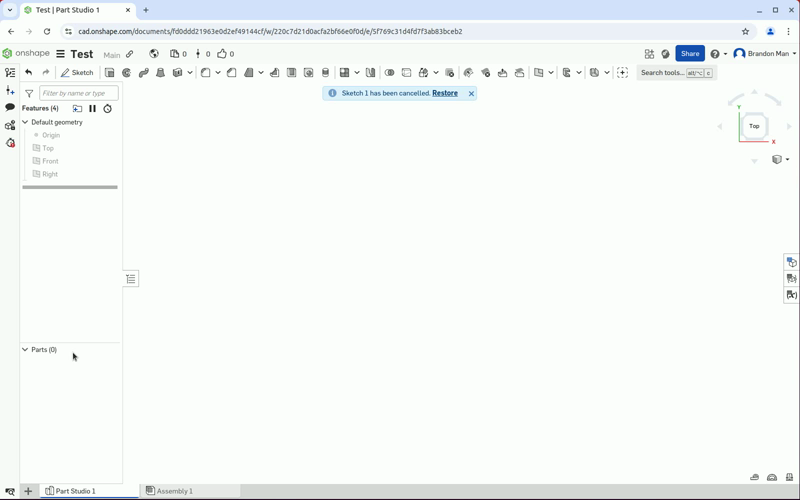
key(up)
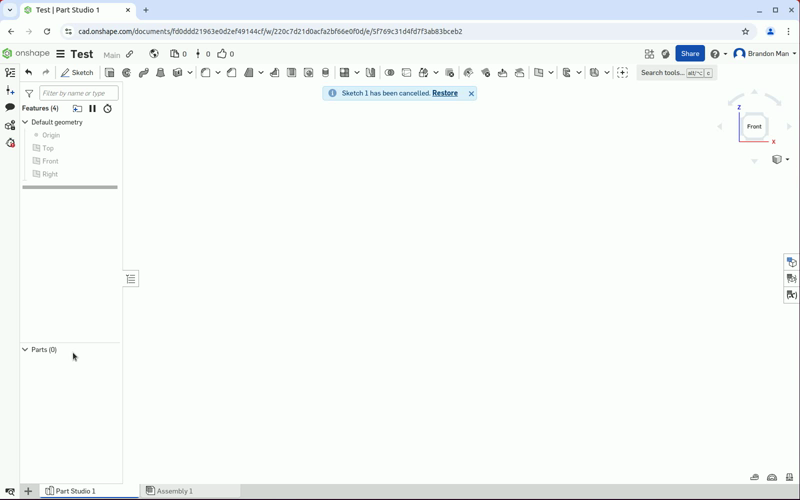
key_up(shift)
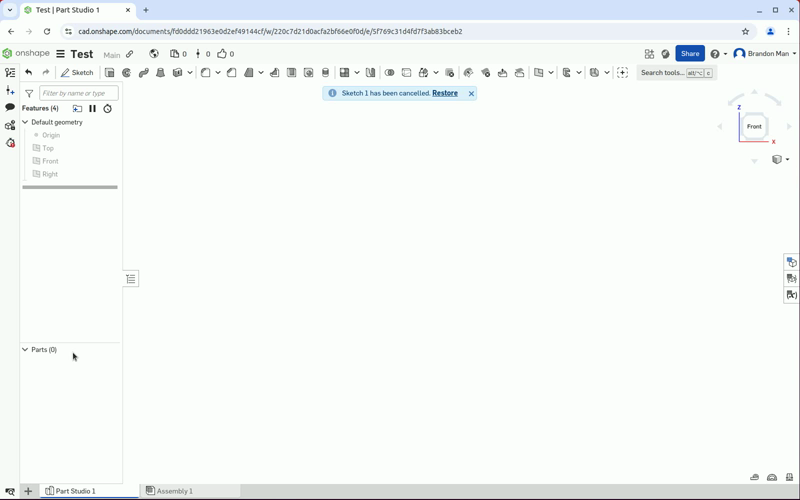
mouse_move(73, 352)
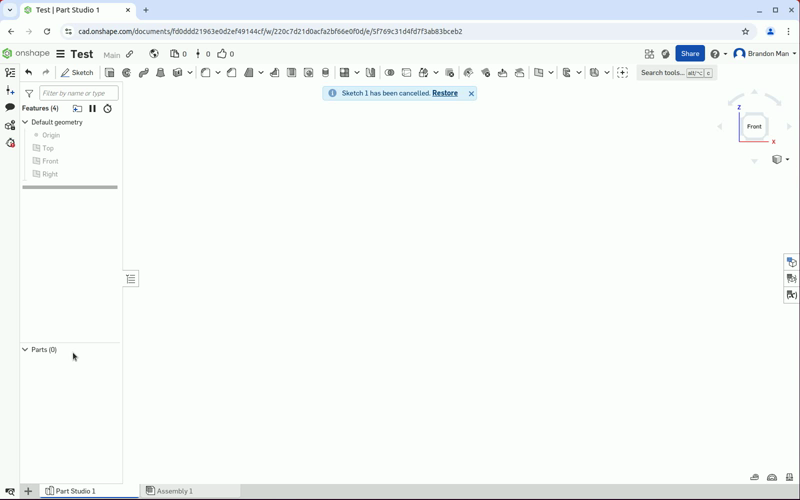
key(shift+y)
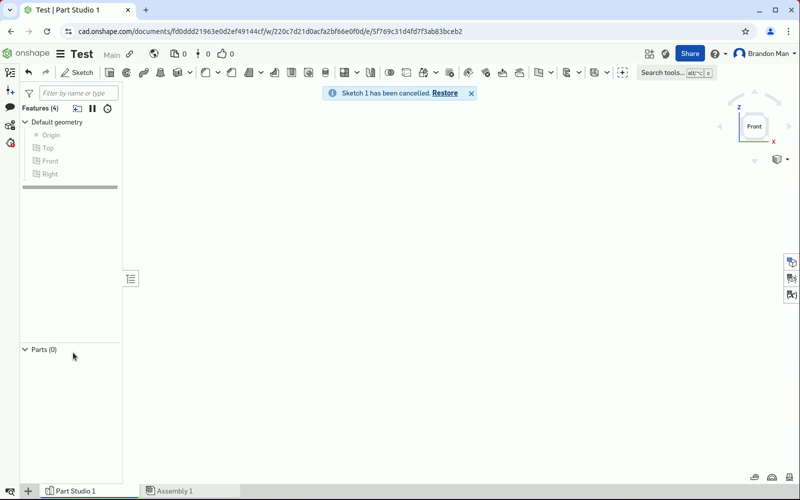
key(shift+s)
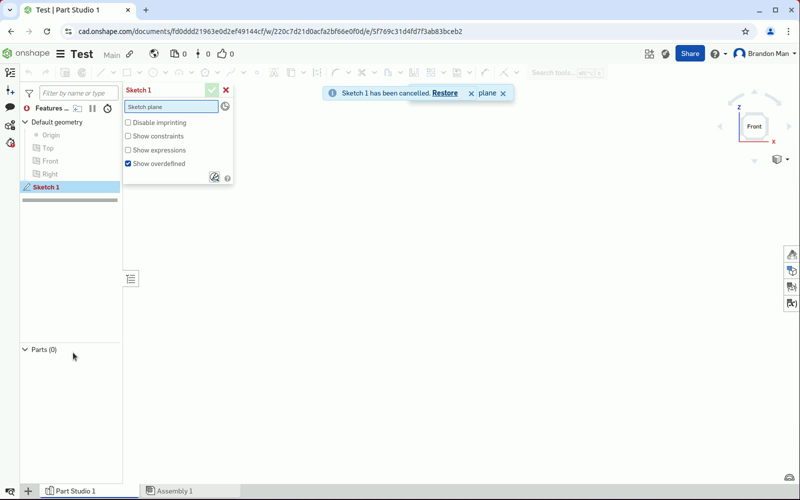
mouse_move(73, 163)
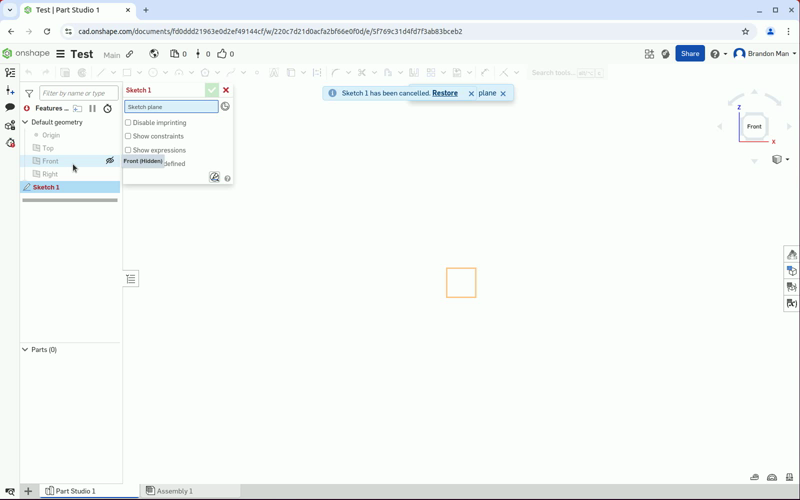
click(73, 163)
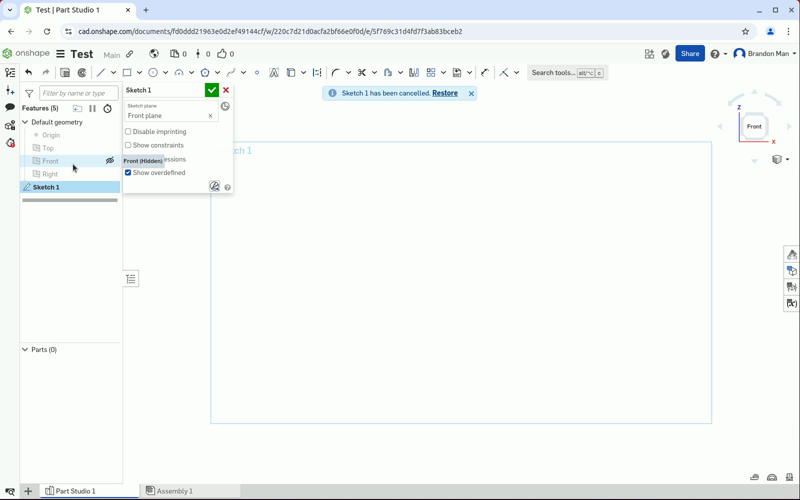
mouse_move(73, 352)
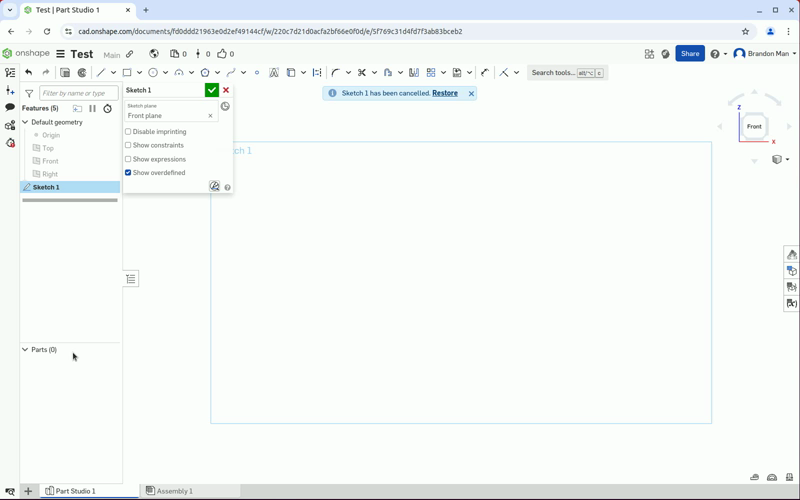
key(y)
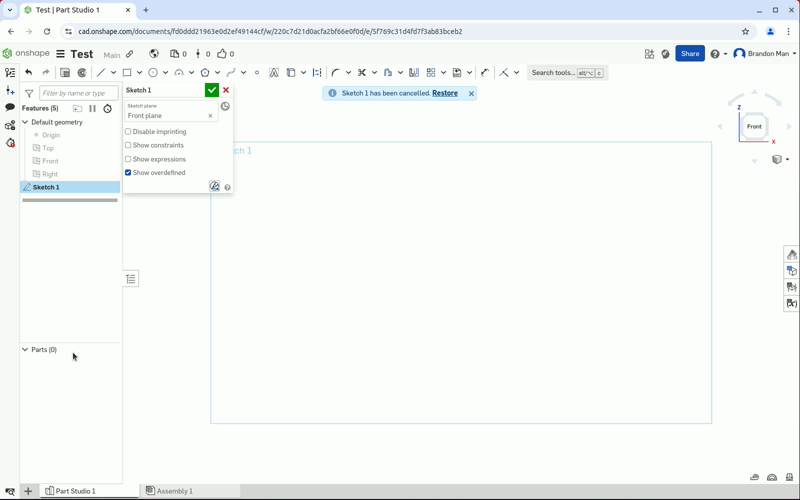
key(l)
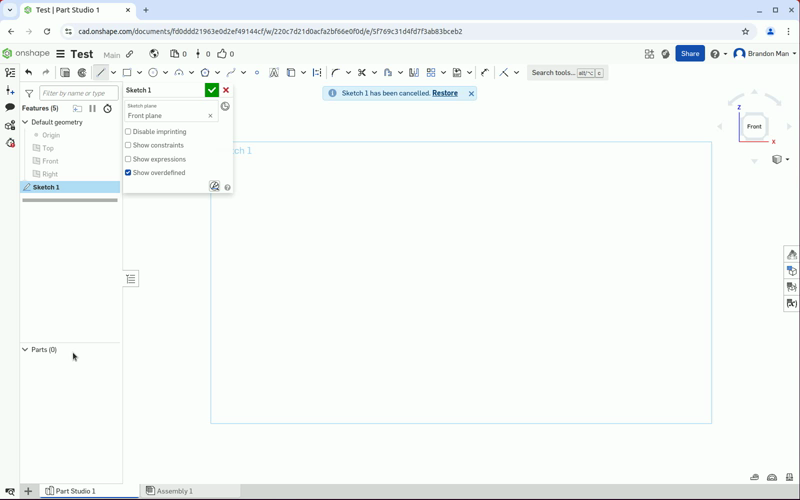
key_down(shift)
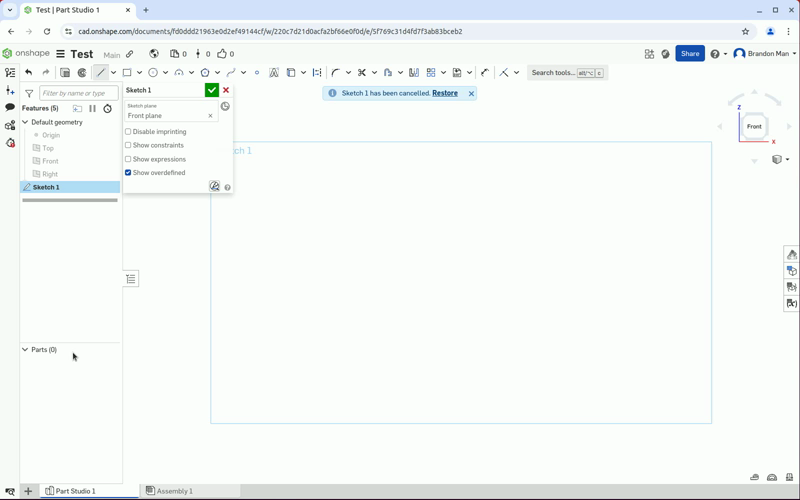
mouse_move(457, 282)
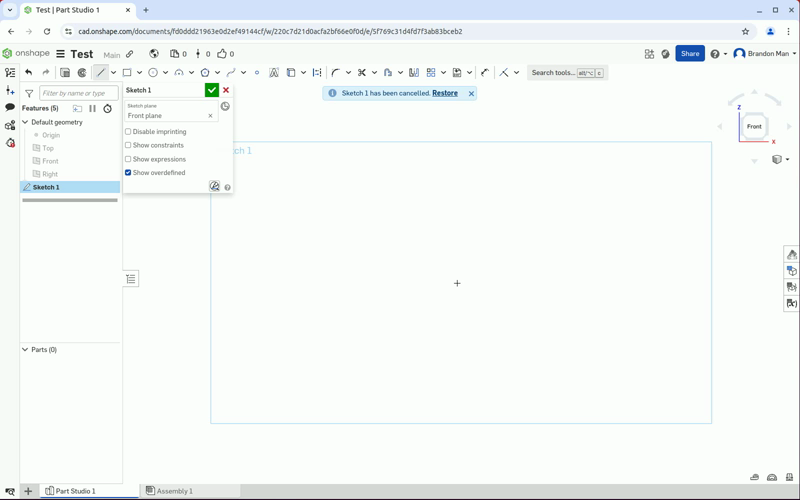
click(457, 282)
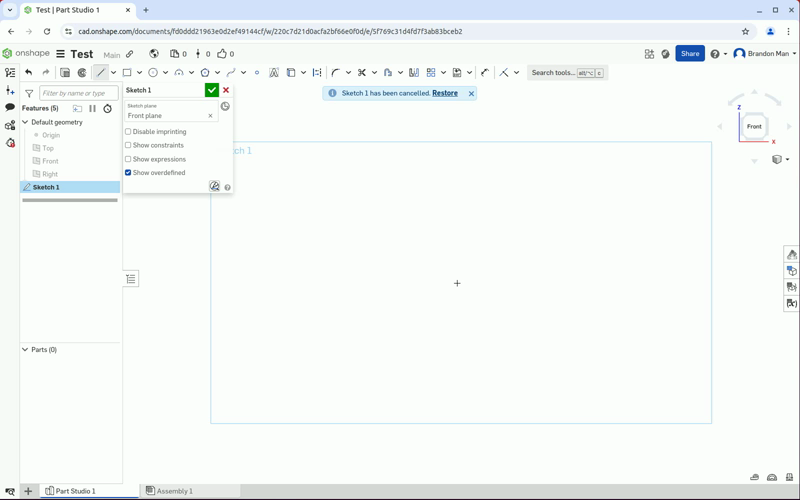
key_up(shift)
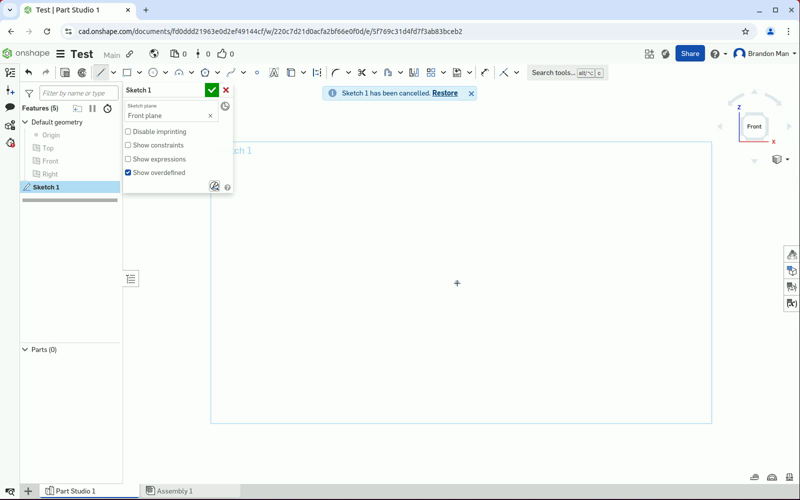
key_down(shift)
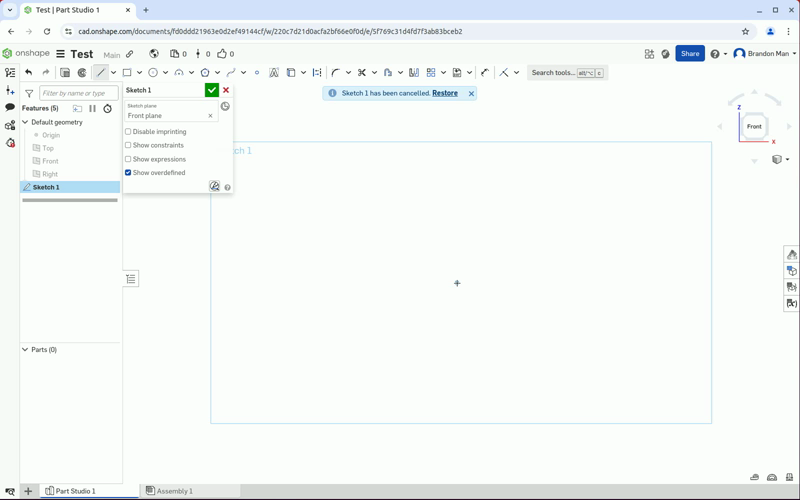
mouse_move(487, 282)
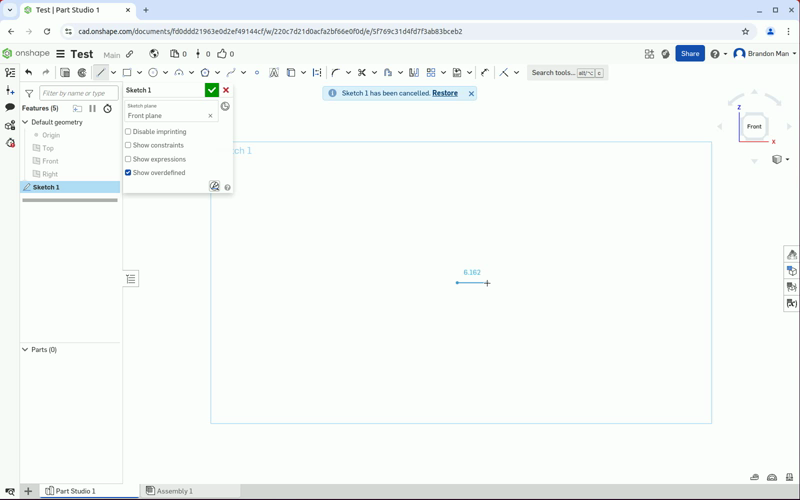
mouse_move(501, 282)
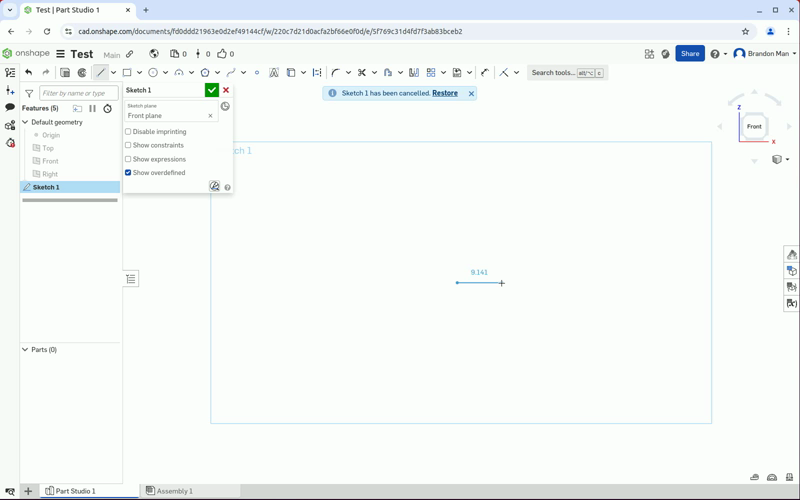
click(501, 282)
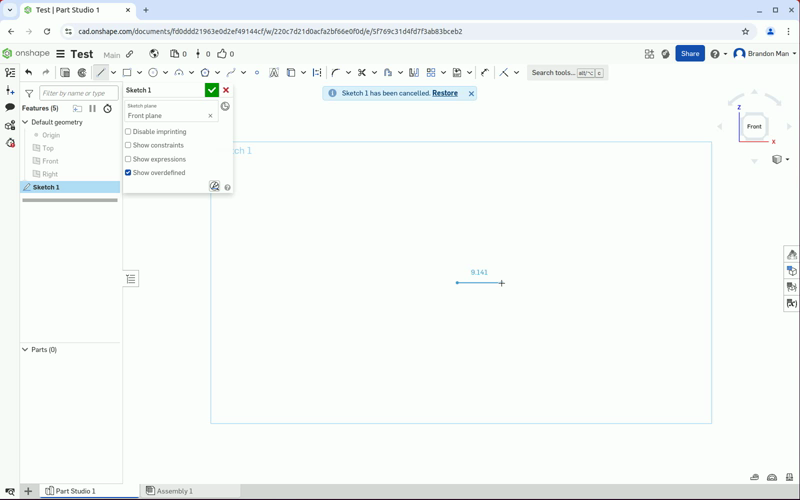
key_up(shift)
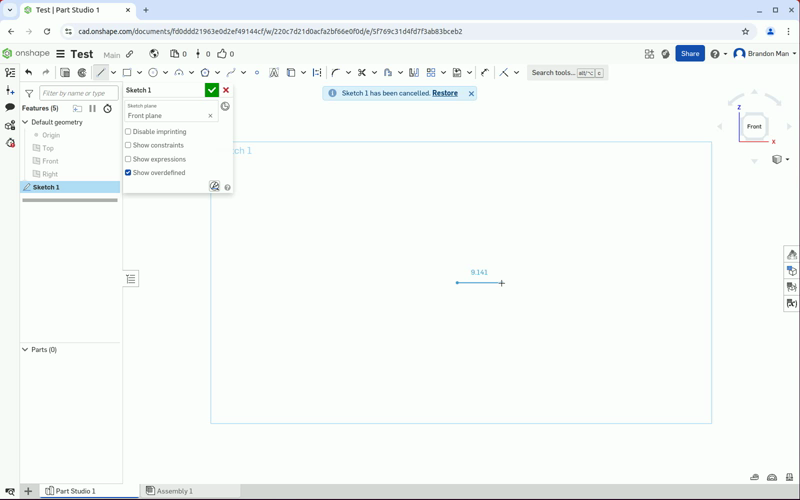
key_down(shift)
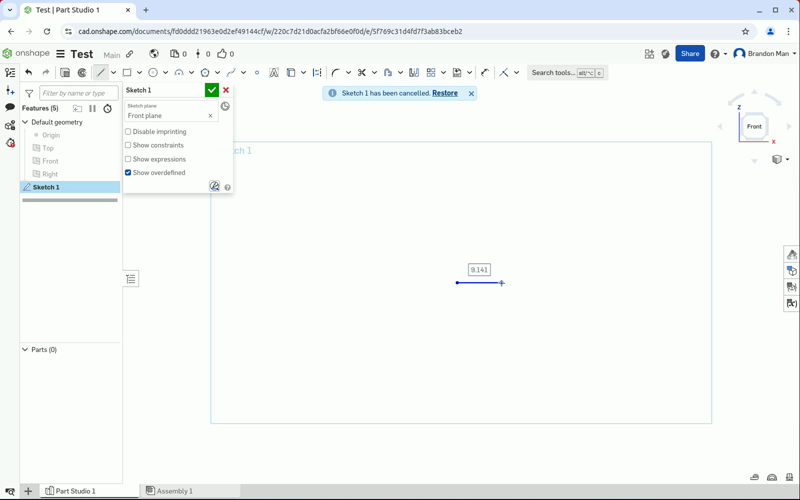
mouse_move(501, 213)
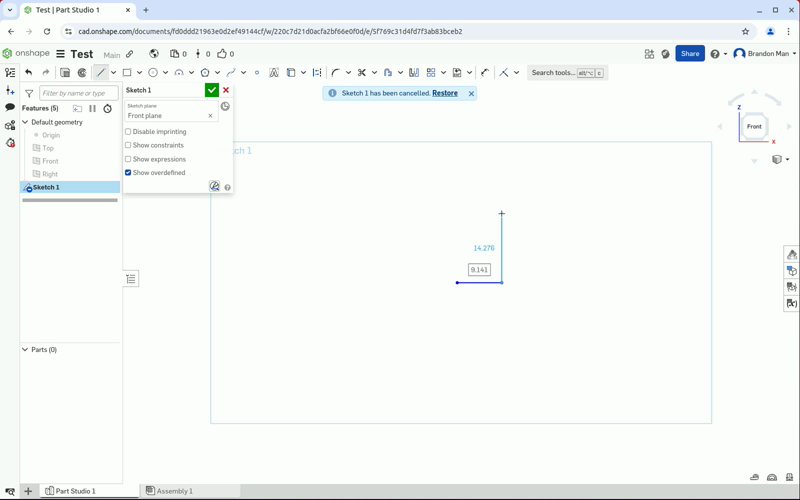
click(501, 213)
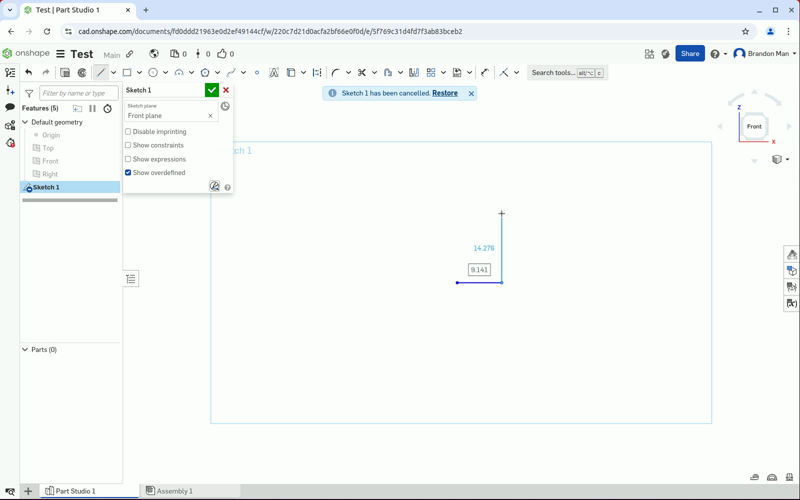
key_up(shift)
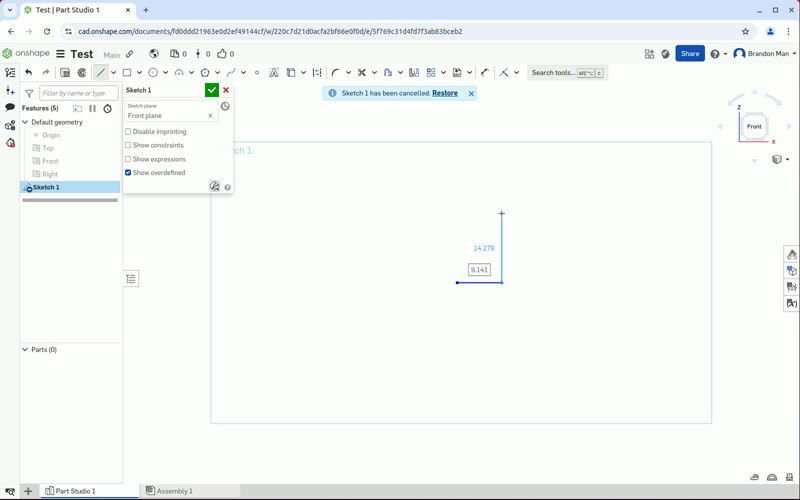
key_down(shift)
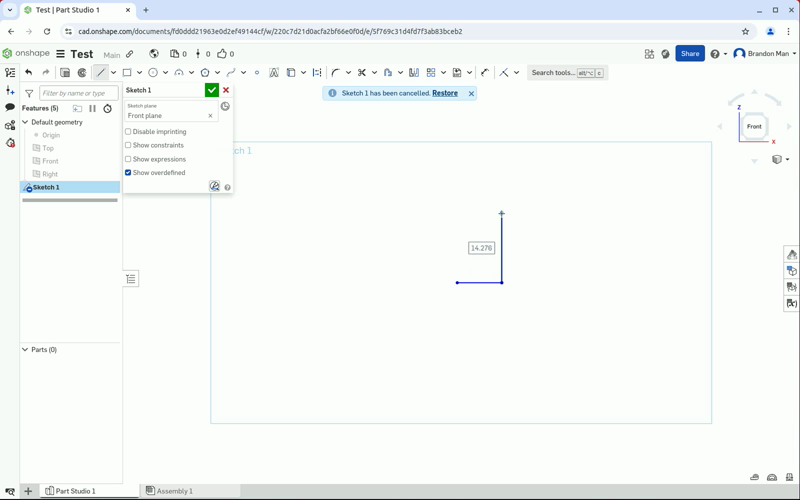
mouse_move(531, 213)
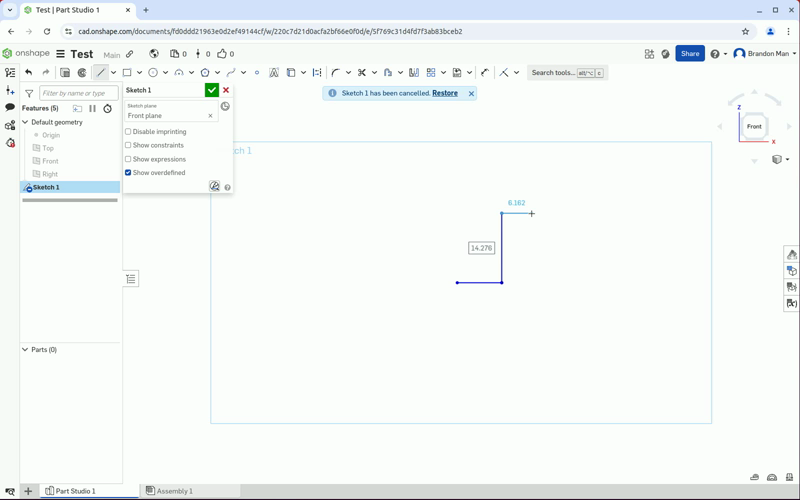
mouse_move(457, 213)
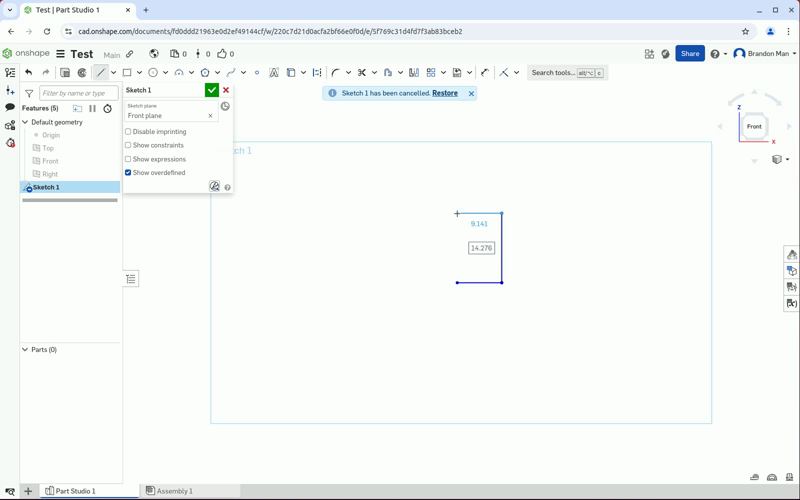
click(457, 213)
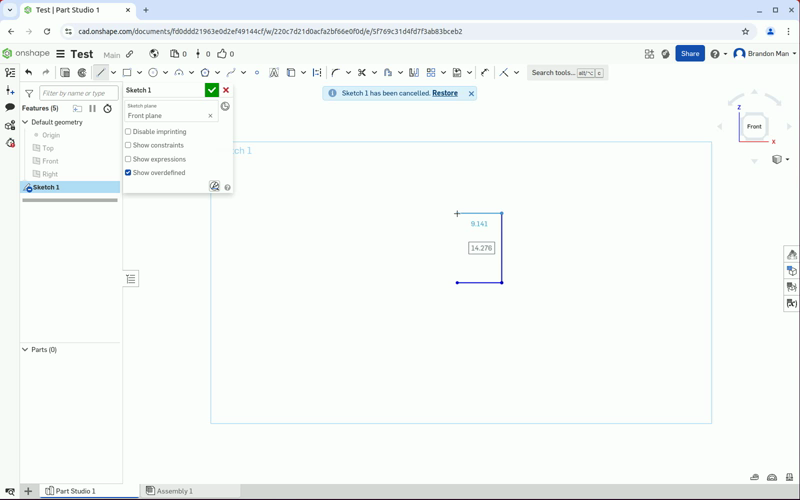
key_up(shift)
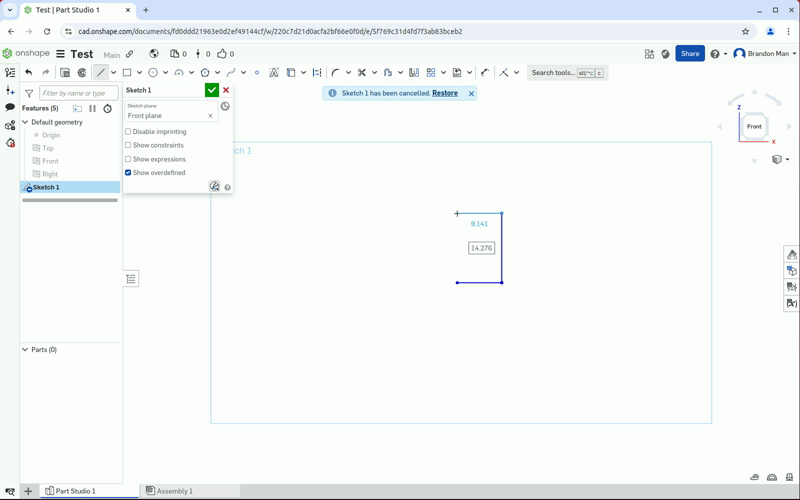
key_down(shift)
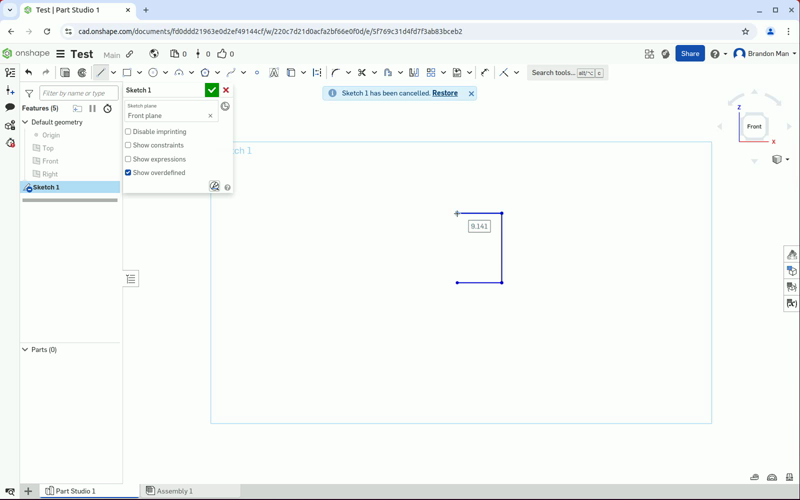
mouse_move(457, 282)
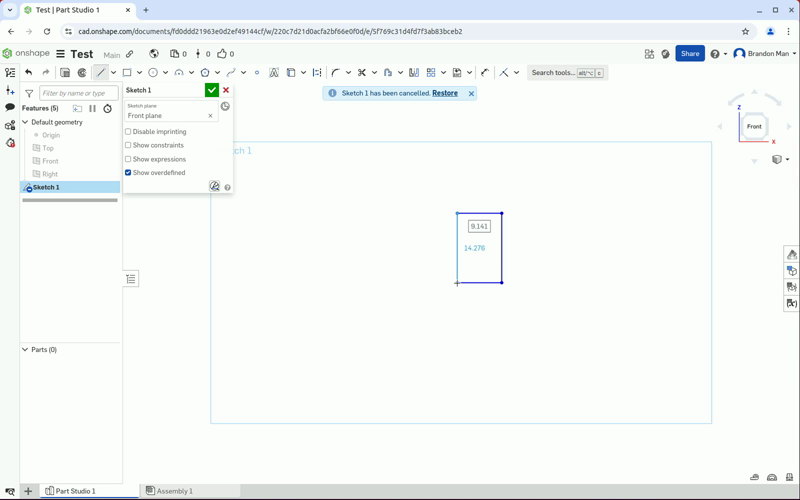
key_up(shift)
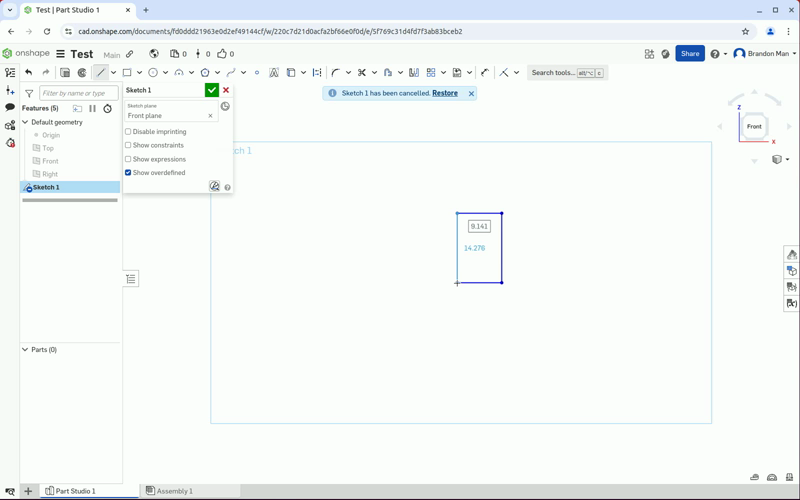
click(457, 282)
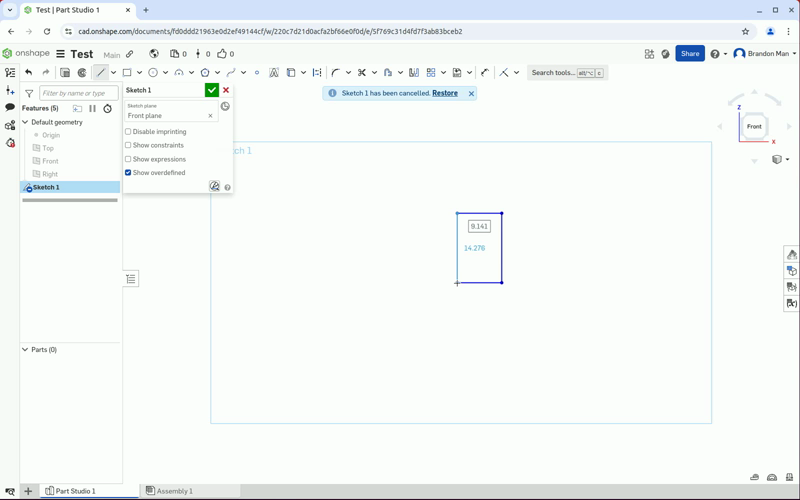
key(esc)
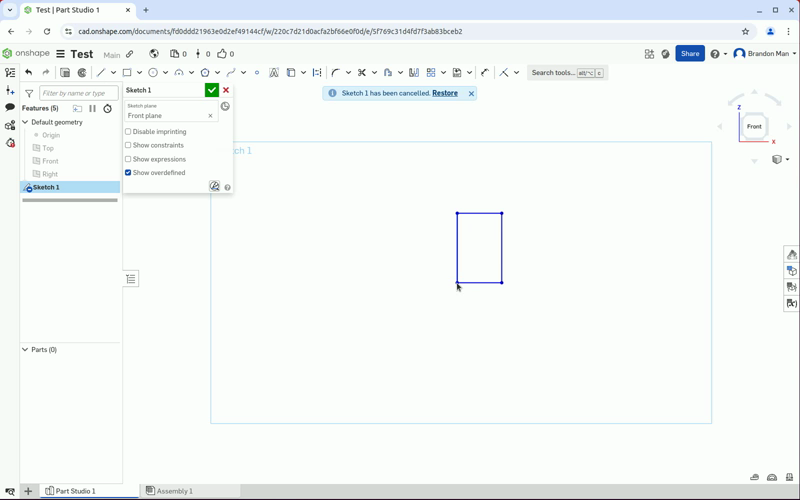
mouse_move(483, 242)
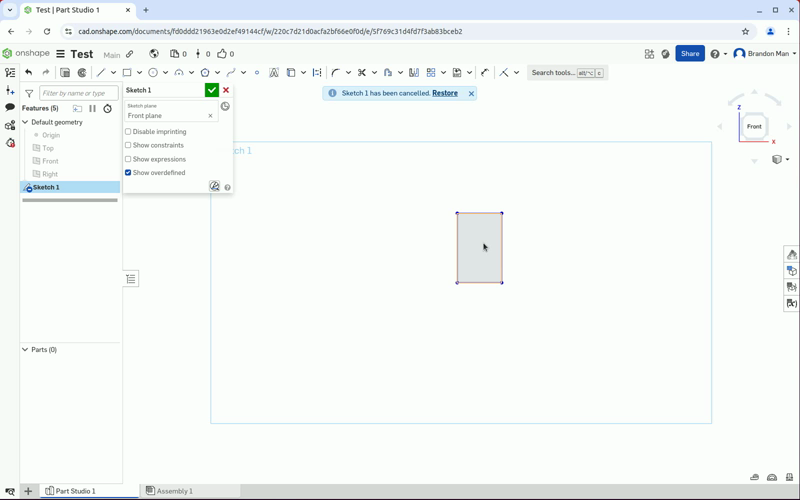
click(483, 242)
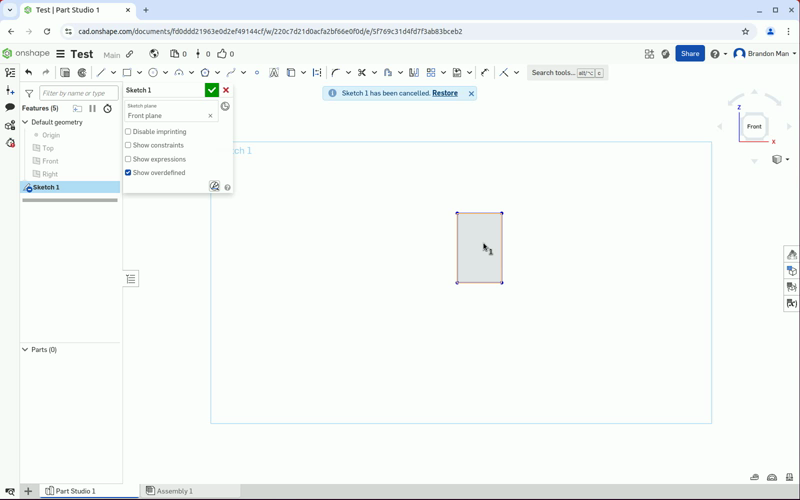
mouse_move(73, 352)
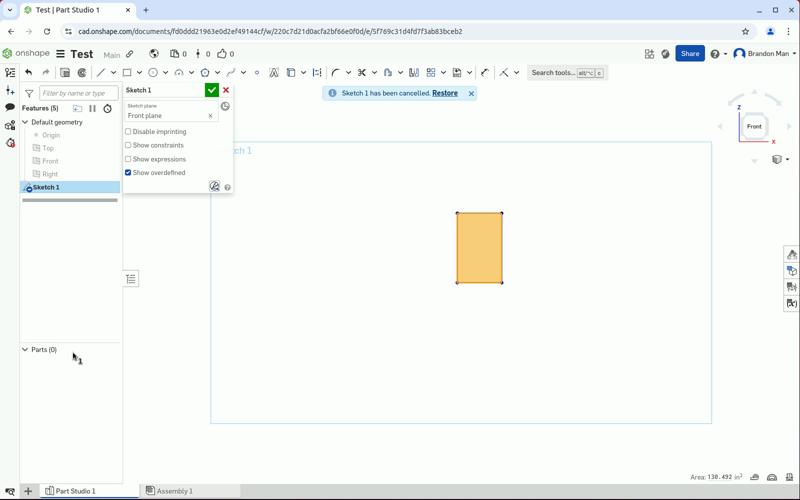
key(shift+y)
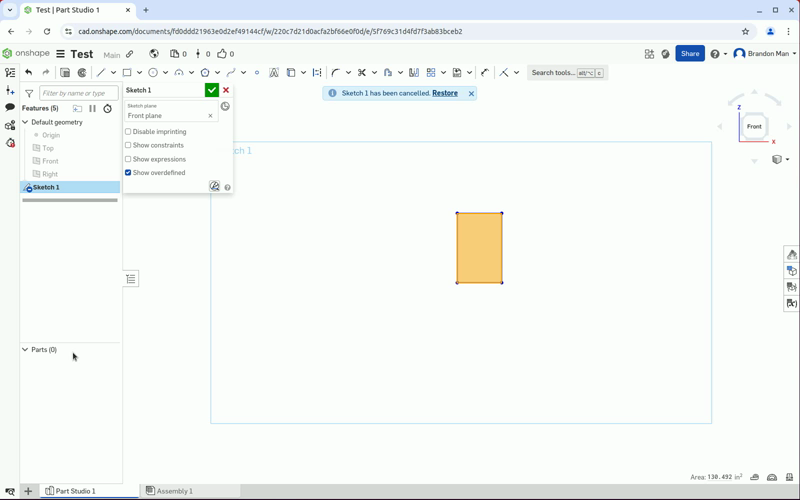
key(shift+e)
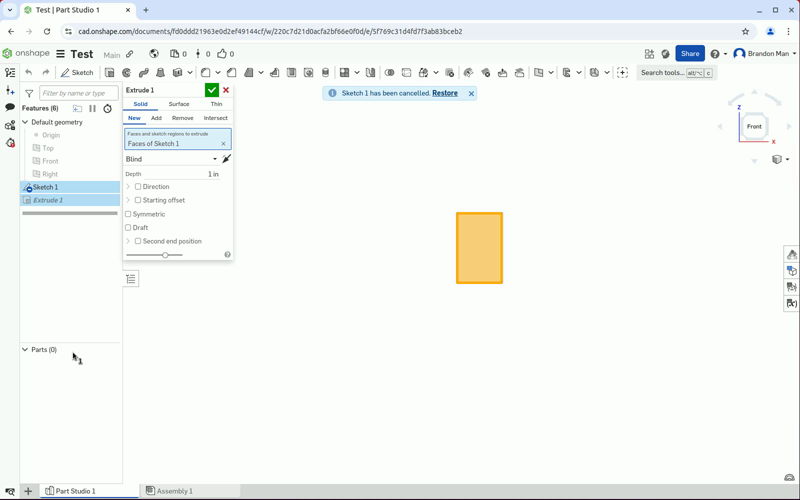
mouse_move(143, 106)
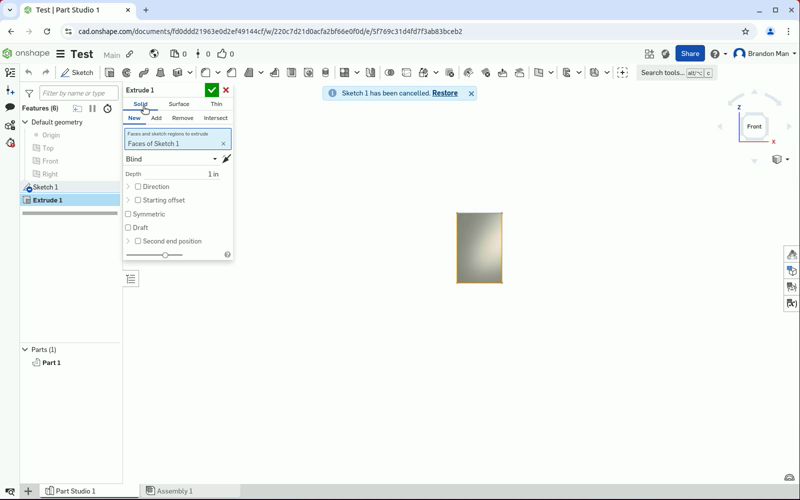
click(143, 106)
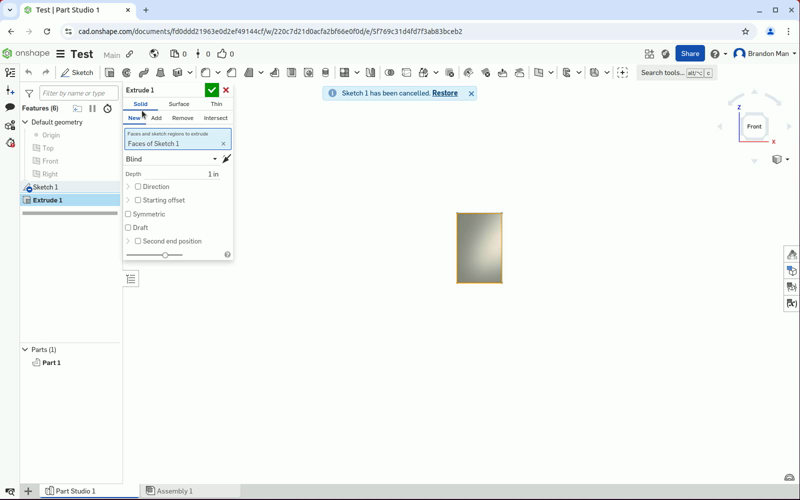
mouse_move(137, 120)
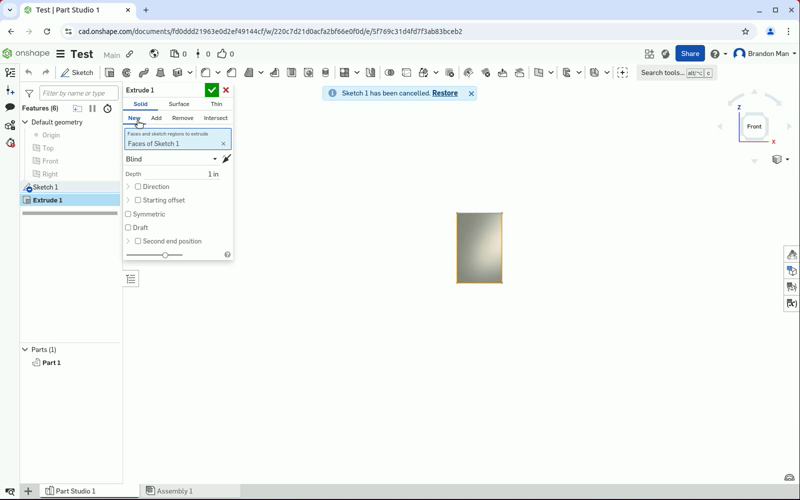
click(137, 120)
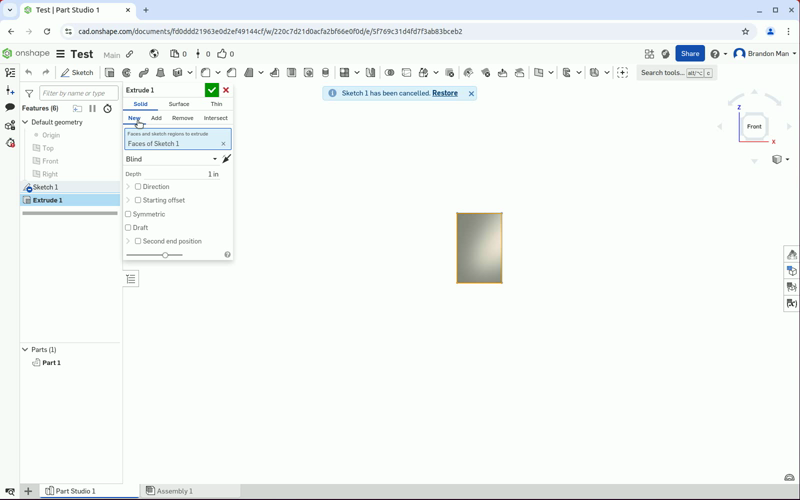
key(tab, 4)
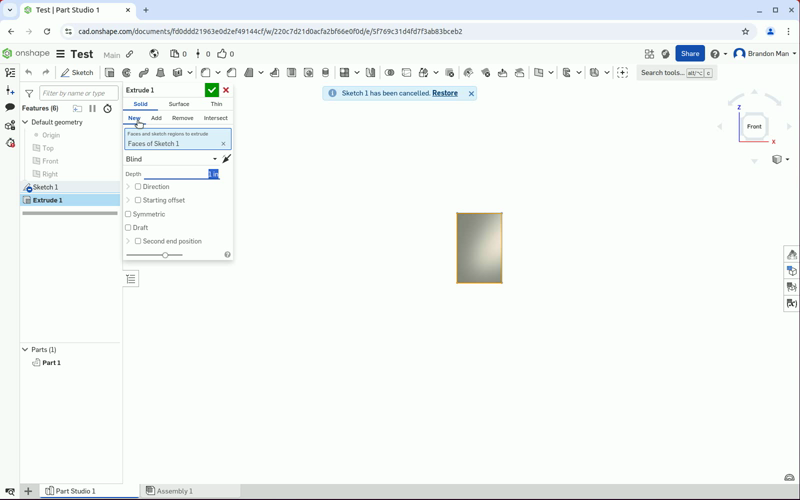
text(-0.241)
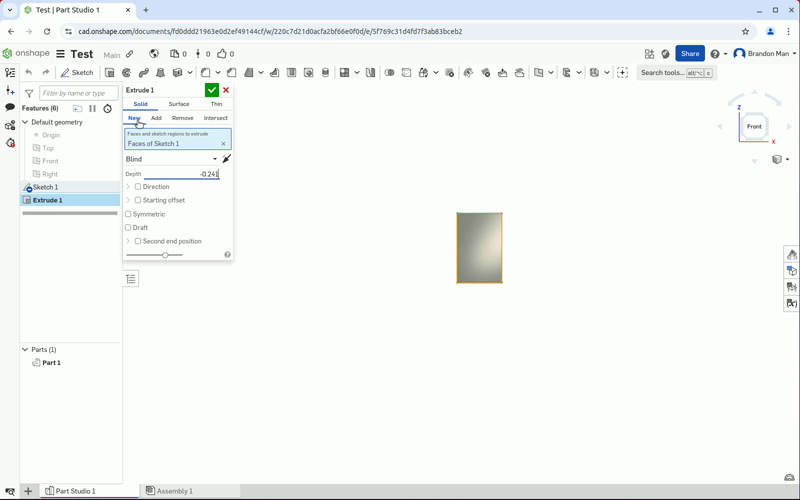
key(enter)
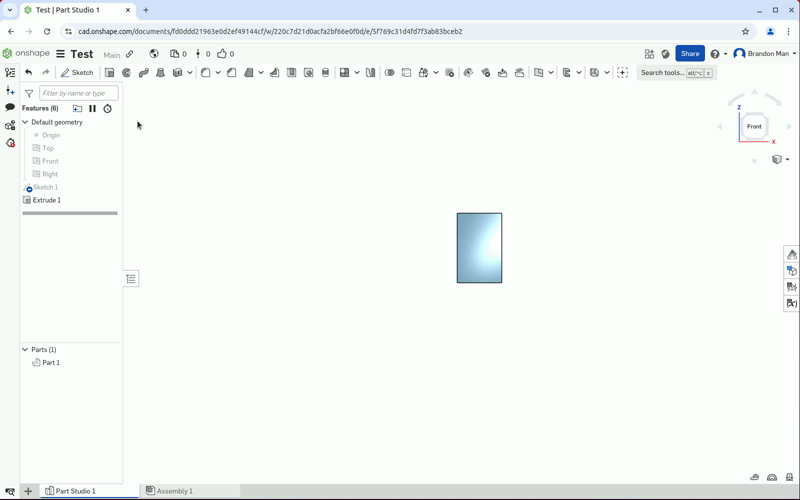
key(shift+h)
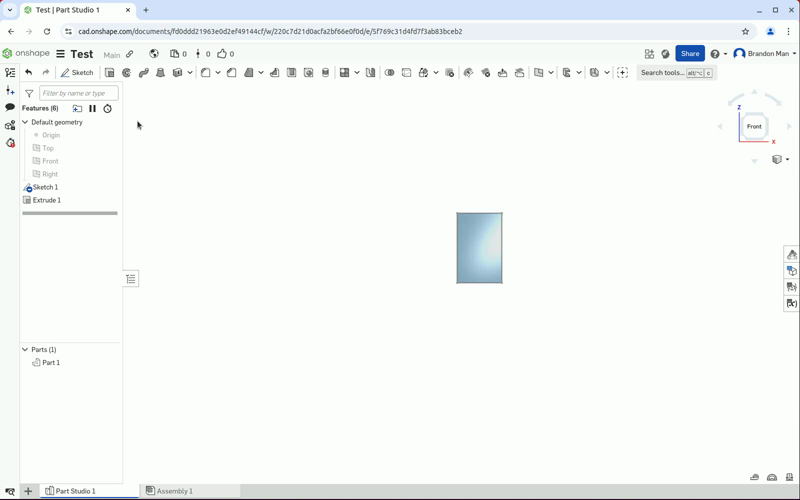
key(shift+h)
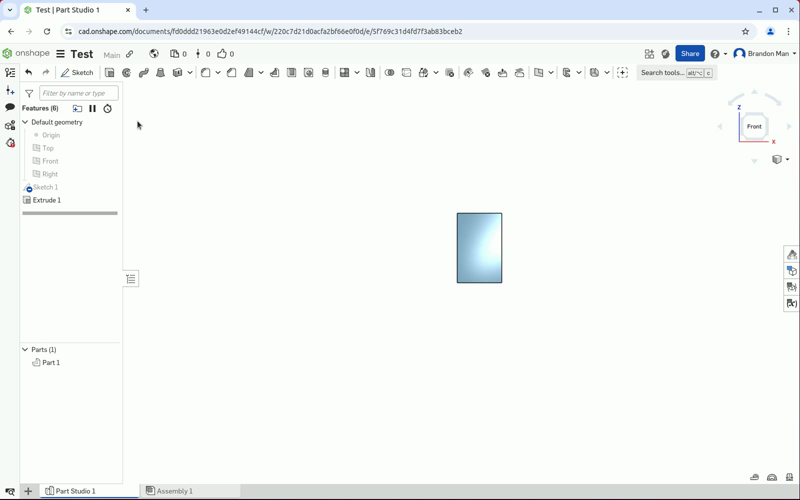
mouse_move(73, 189)
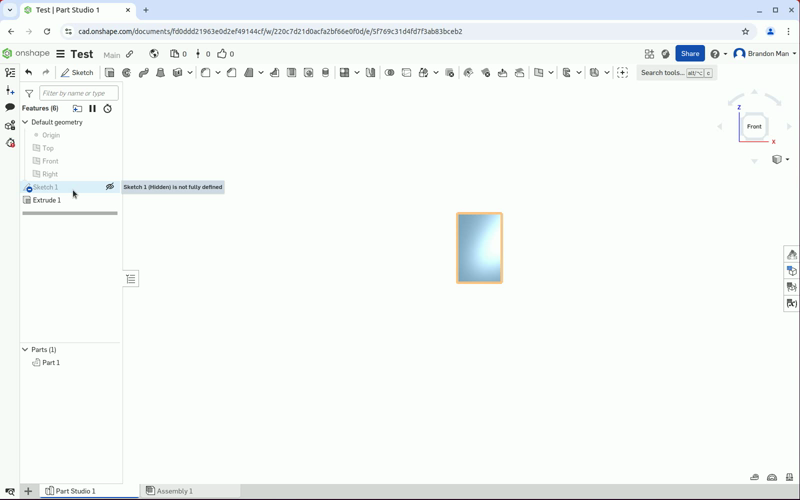
click(73, 189)
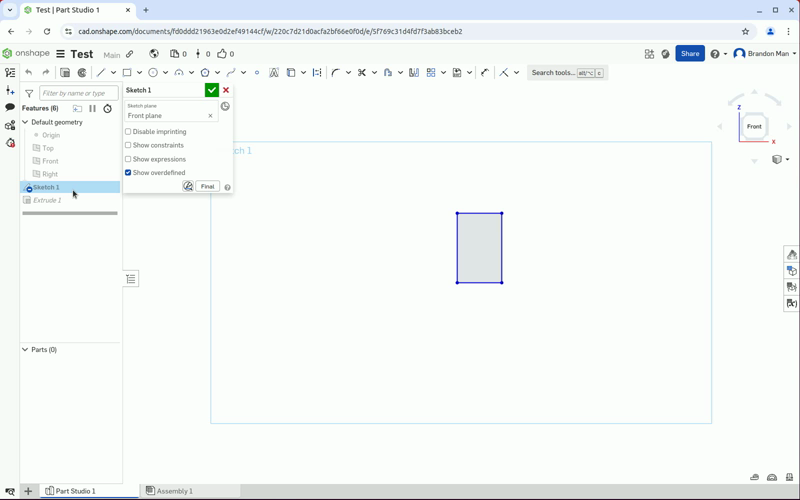
mouse_move(229, 92)
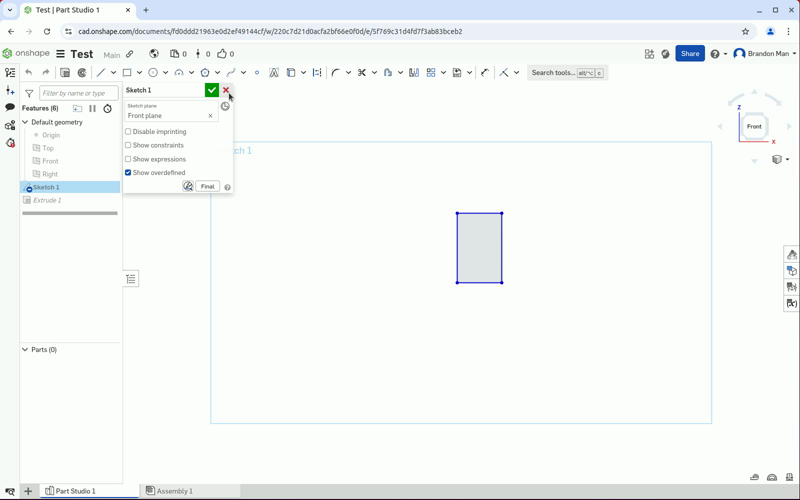
click(229, 92)
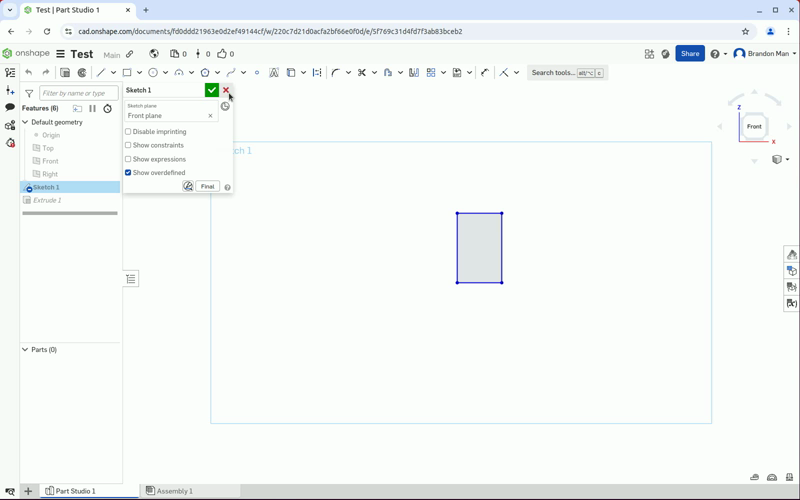
key(shift+s)
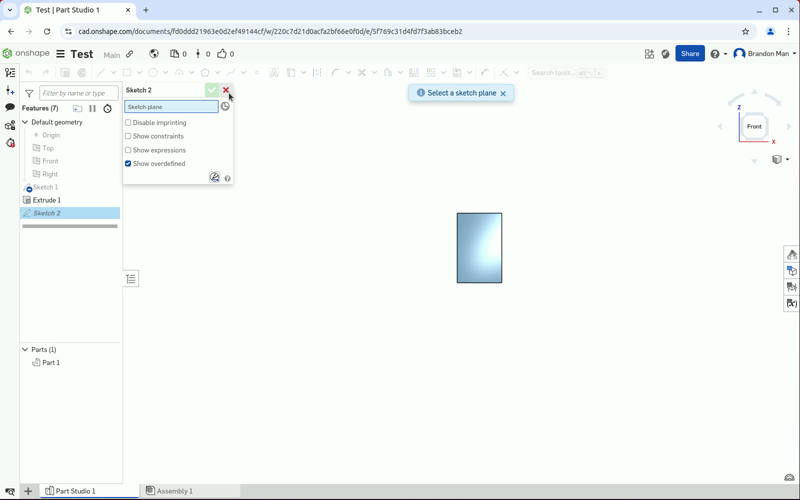
mouse_move(73, 163)
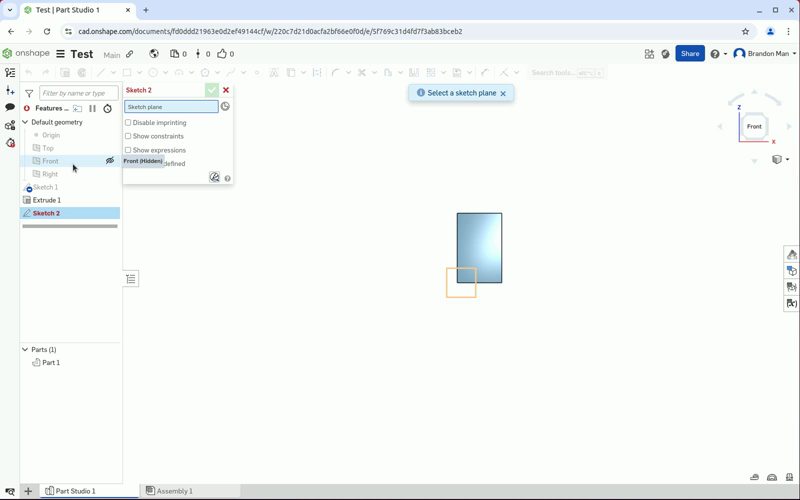
click(73, 163)
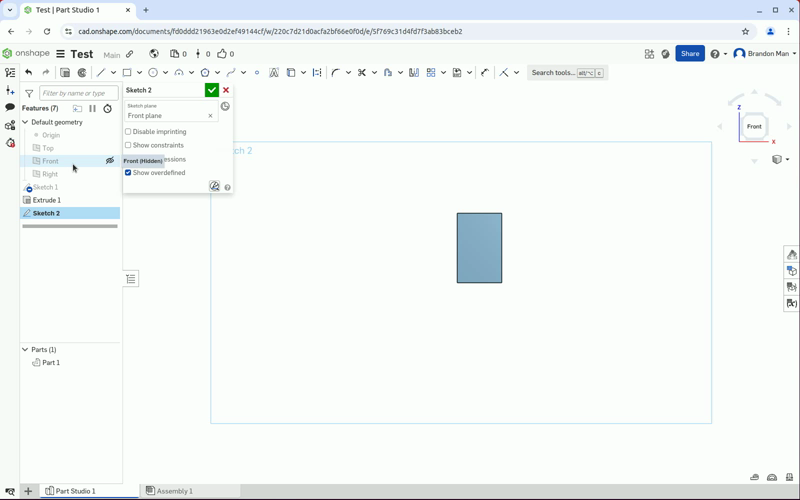
mouse_move(73, 352)
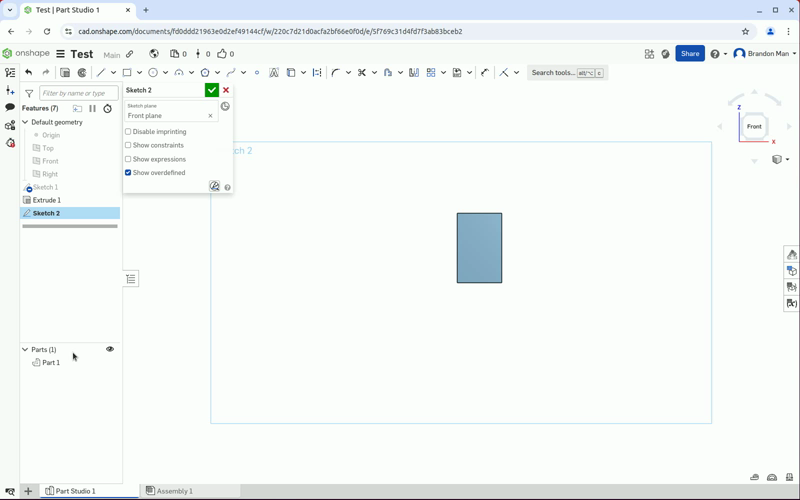
key(y)
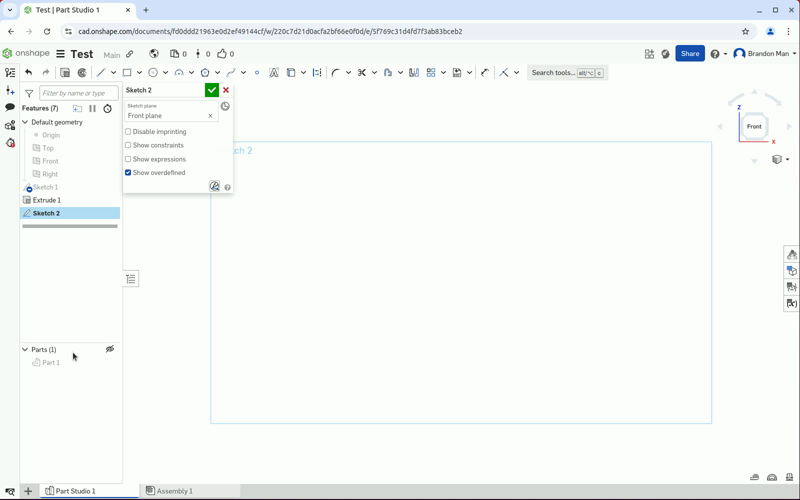
key(l)
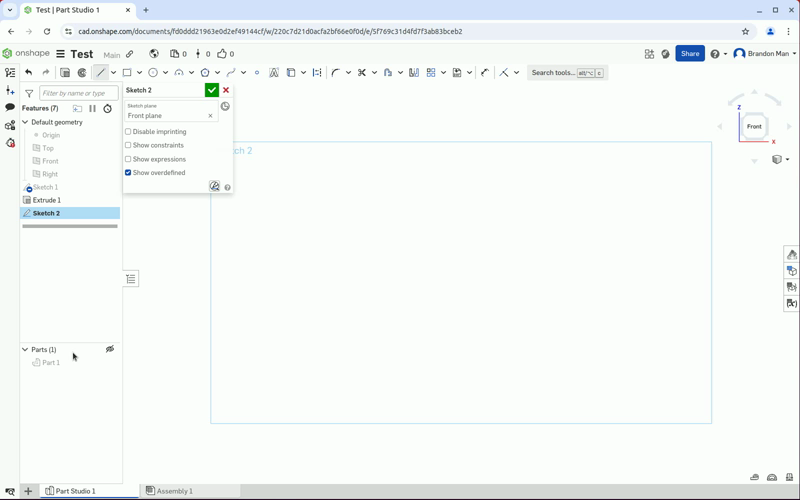
key_down(shift)
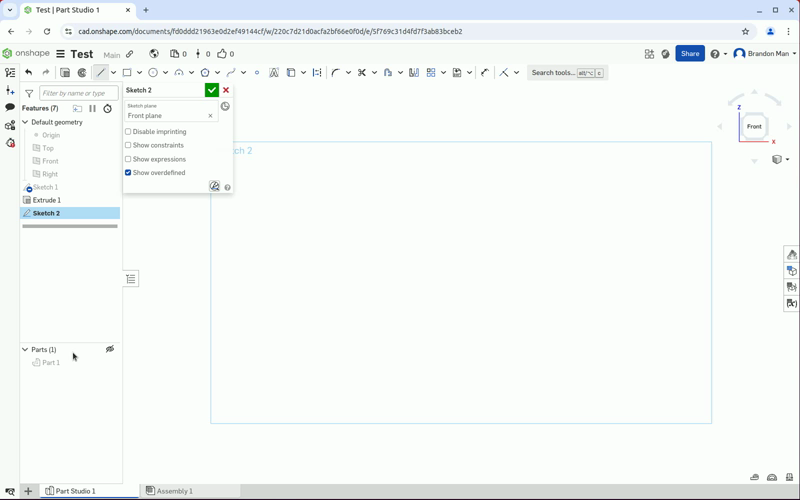
mouse_move(520, 282)
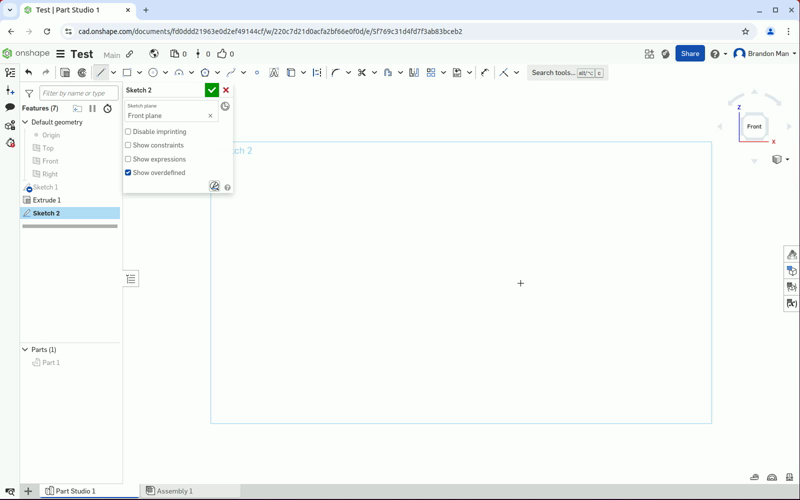
click(520, 282)
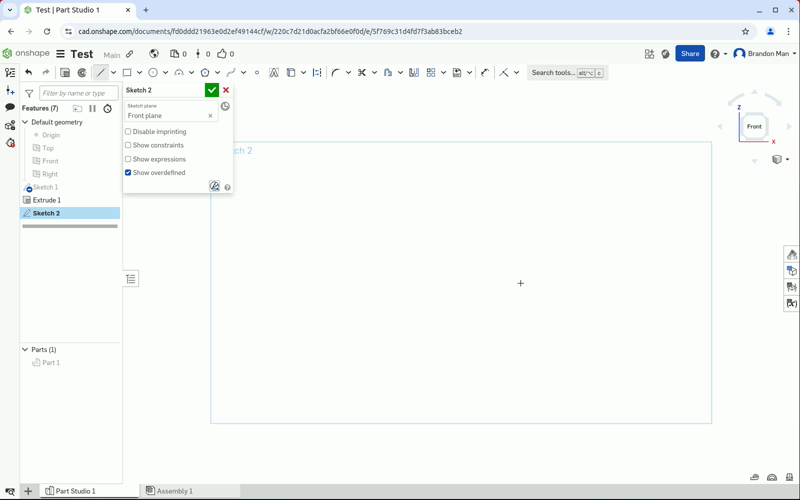
key_up(shift)
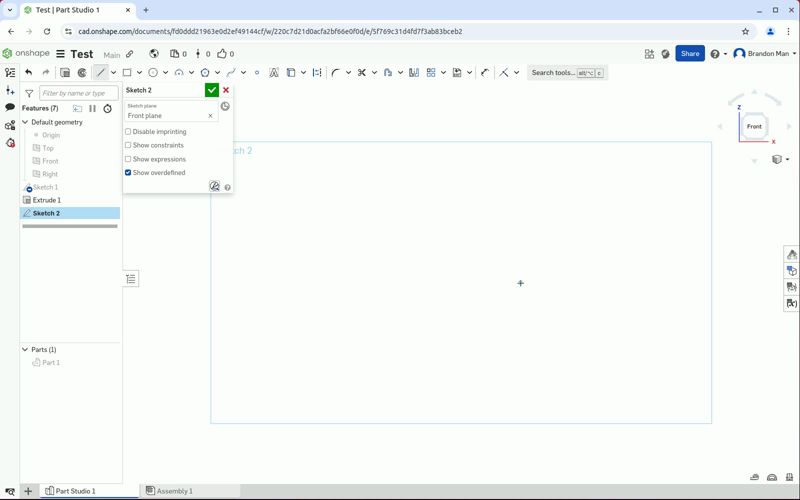
key_down(shift)
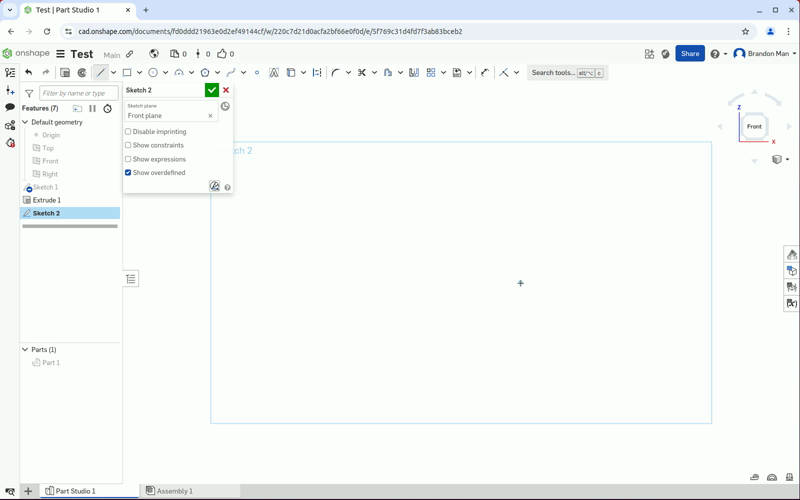
mouse_move(550, 282)
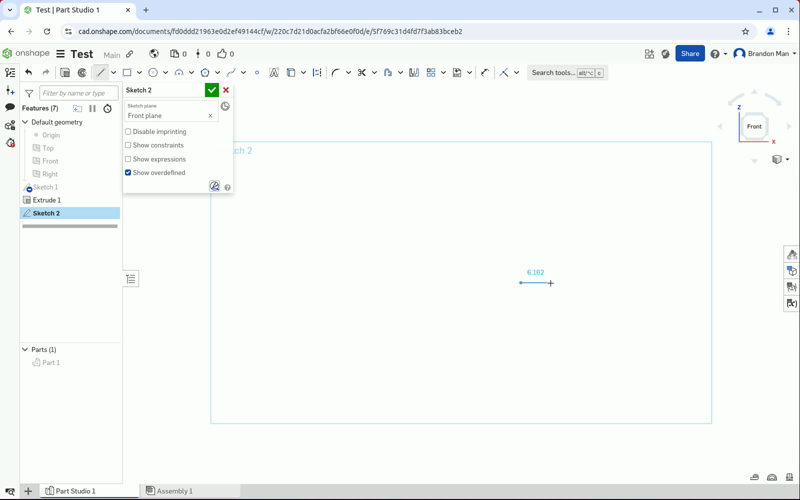
mouse_move(573, 282)
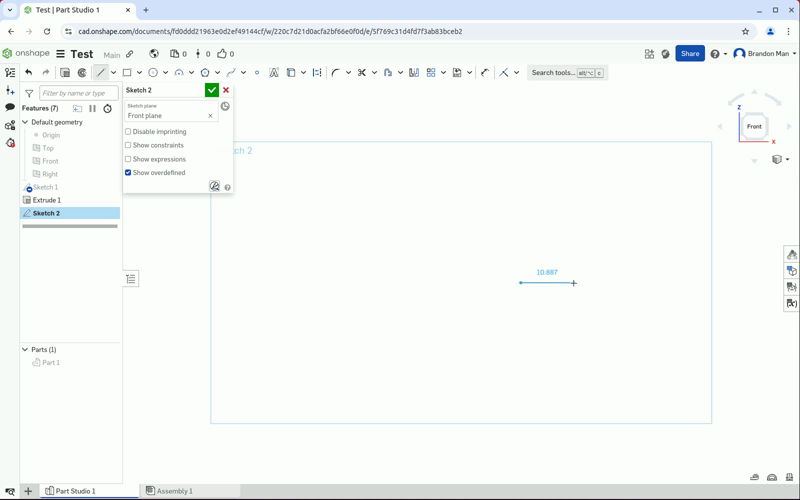
click(573, 282)
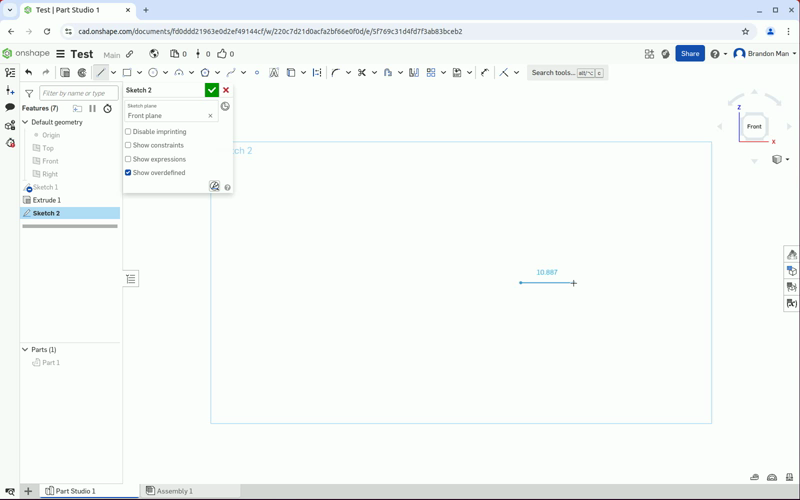
key_up(shift)
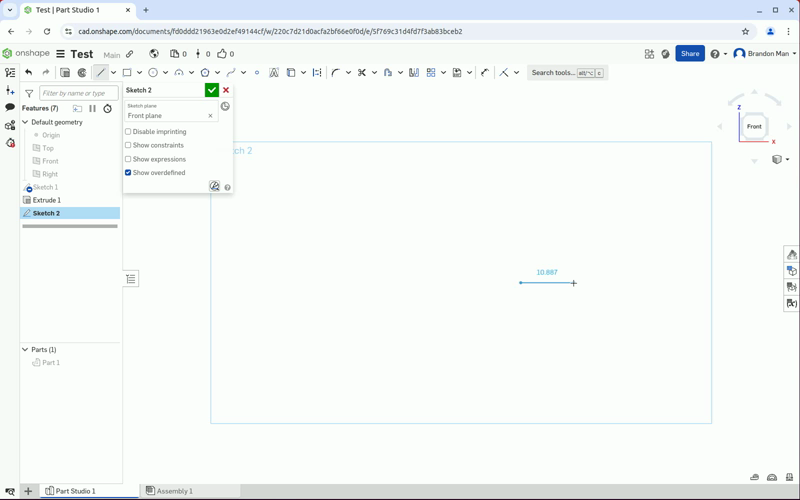
key_down(shift)
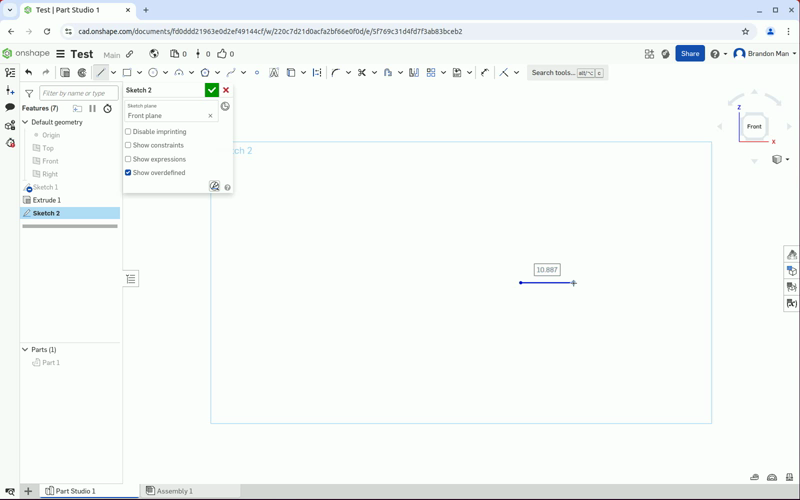
mouse_move(573, 213)
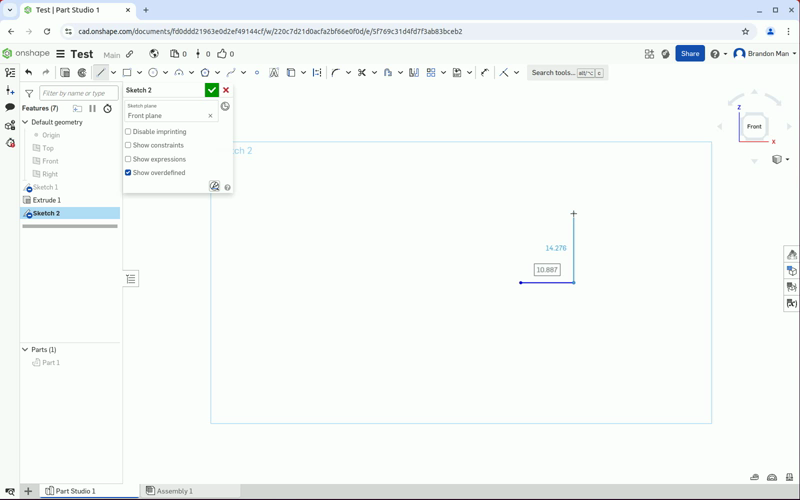
click(573, 213)
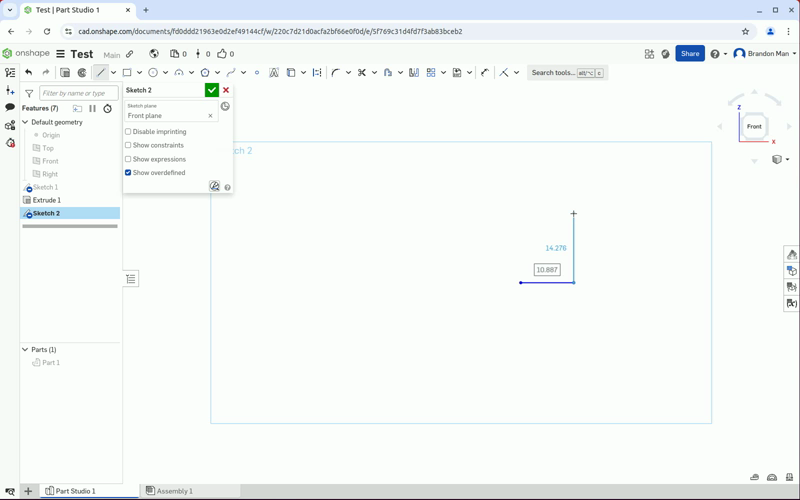
key_up(shift)
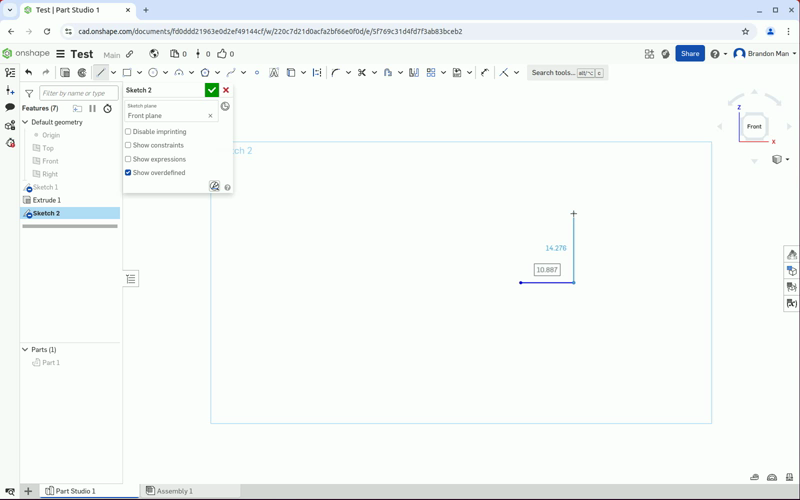
key_down(shift)
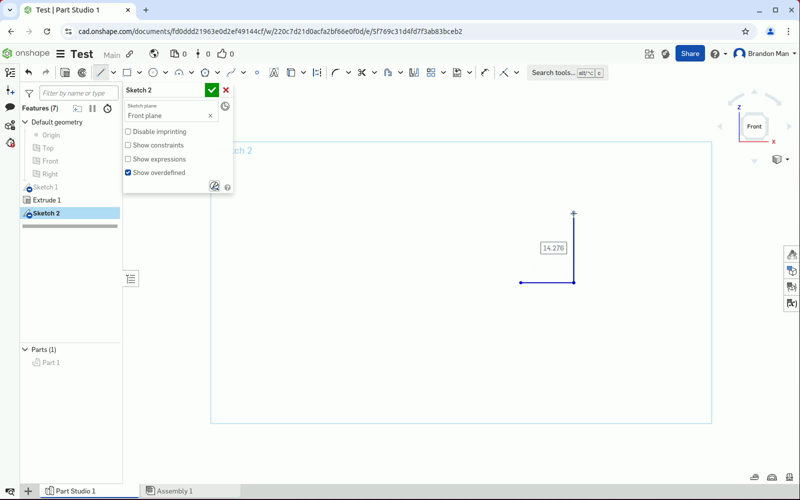
mouse_move(589, 213)
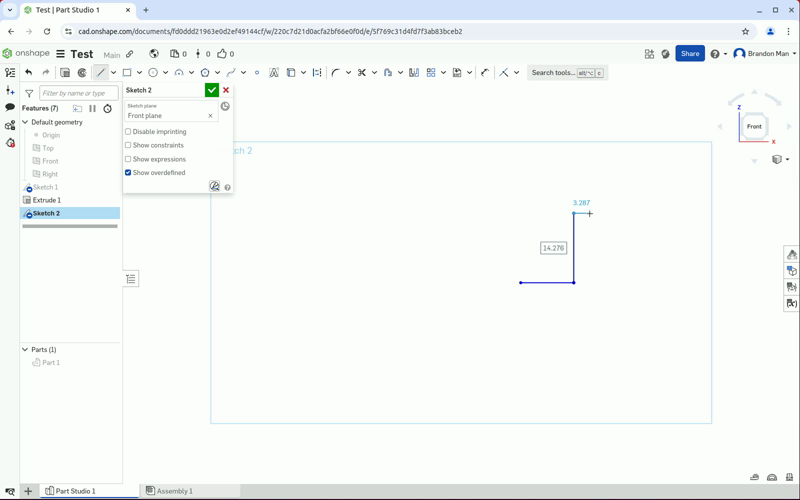
mouse_move(520, 213)
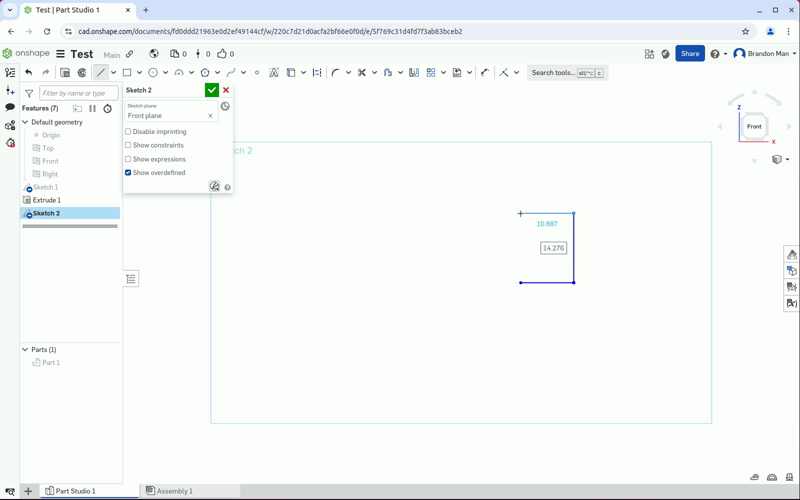
click(520, 213)
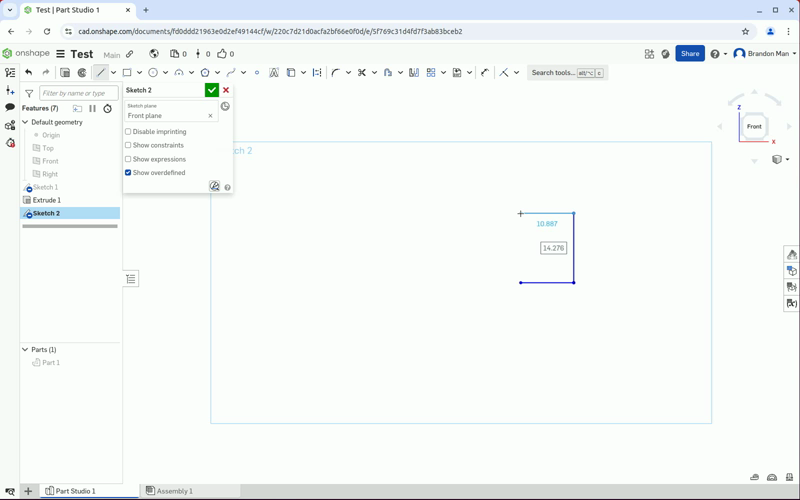
key_up(shift)
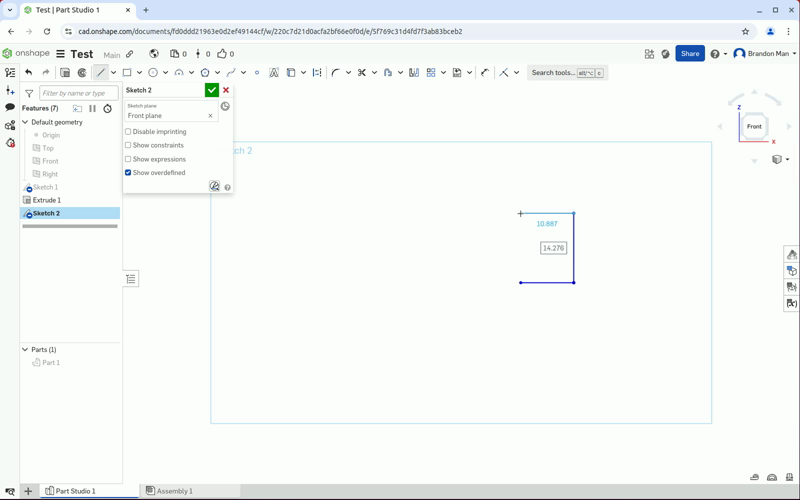
key_down(shift)
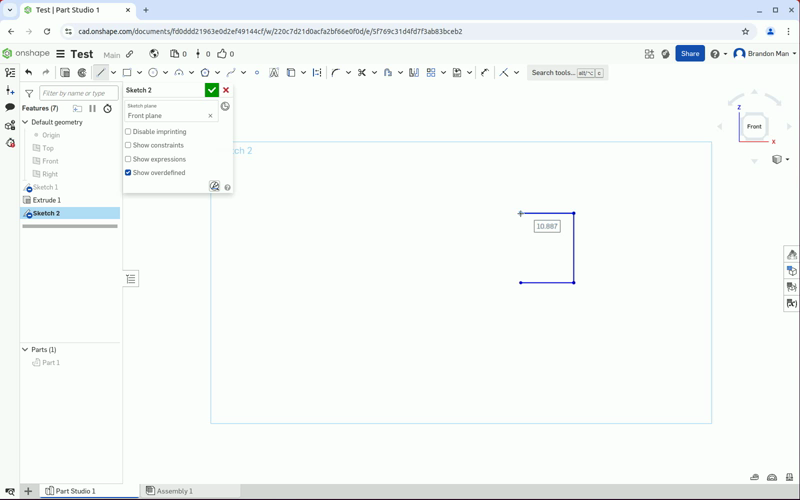
mouse_move(520, 282)
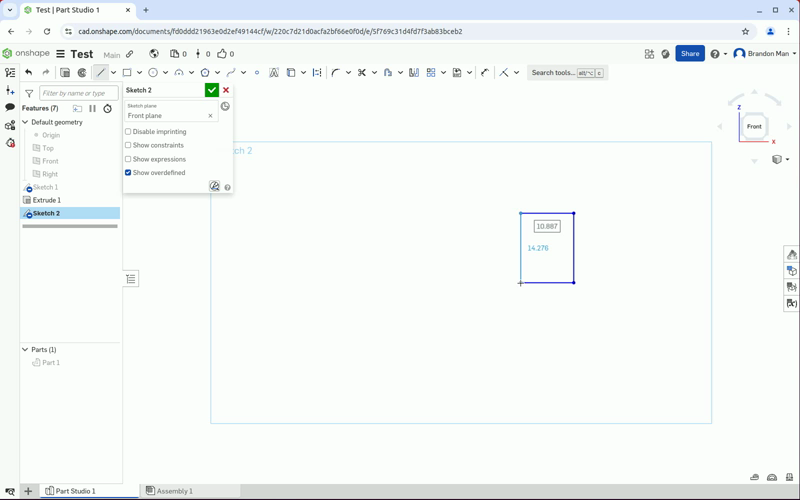
key_up(shift)
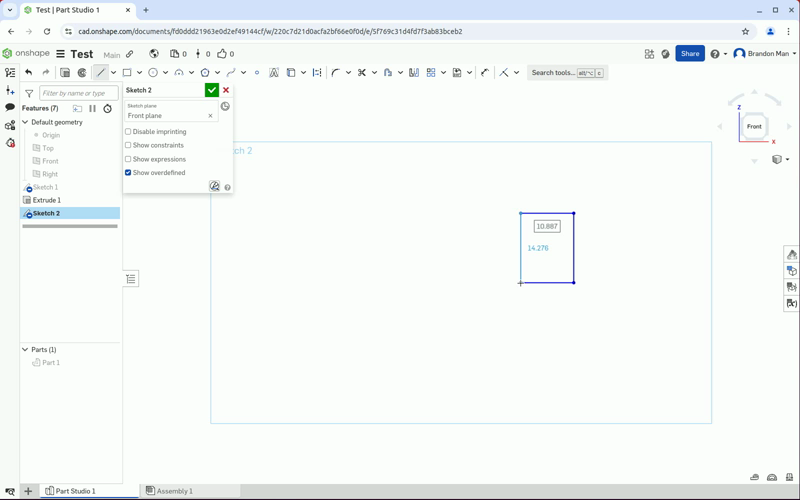
click(520, 282)
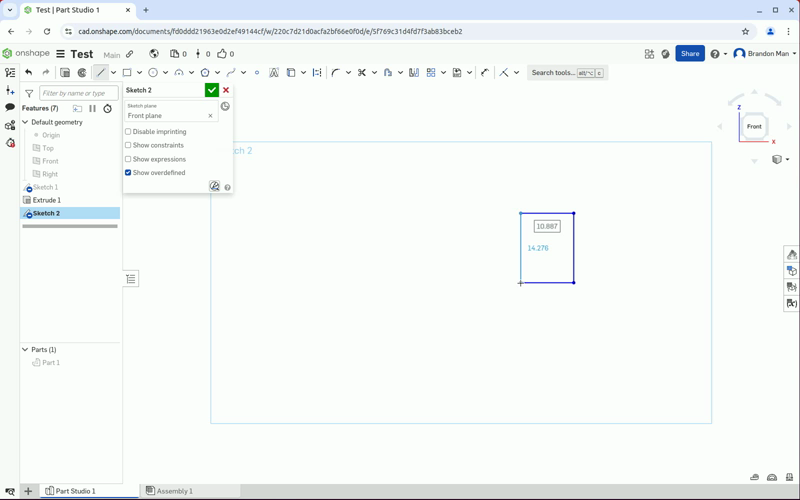
key(esc)
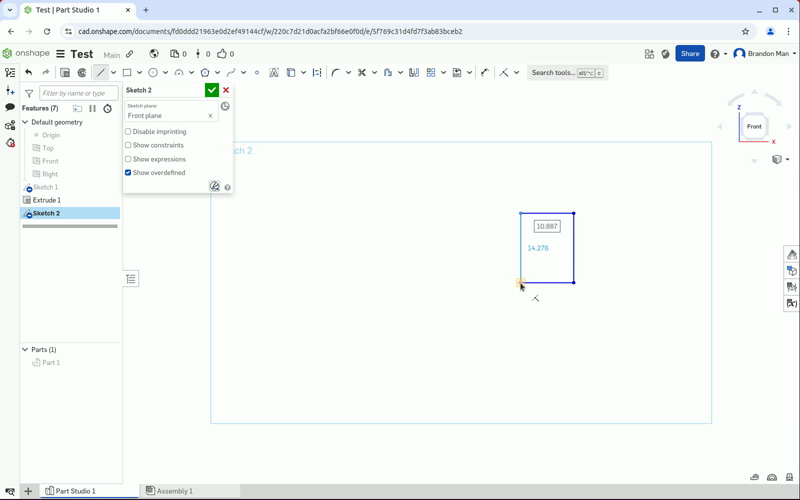
mouse_move(538, 273)
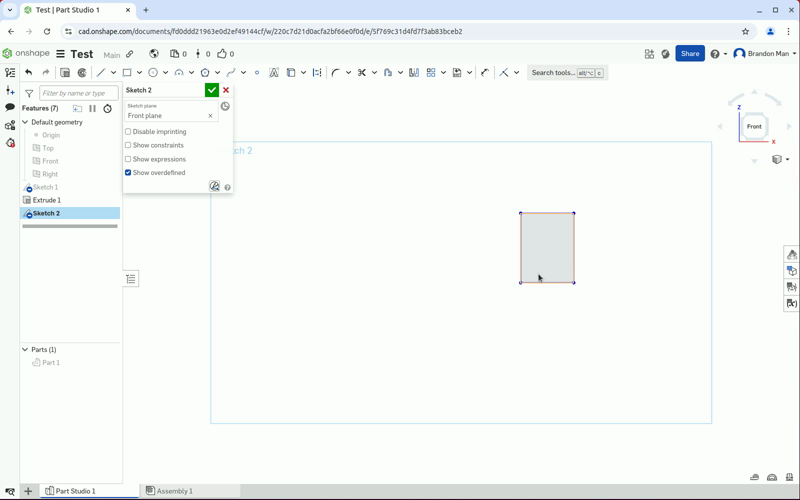
click(538, 273)
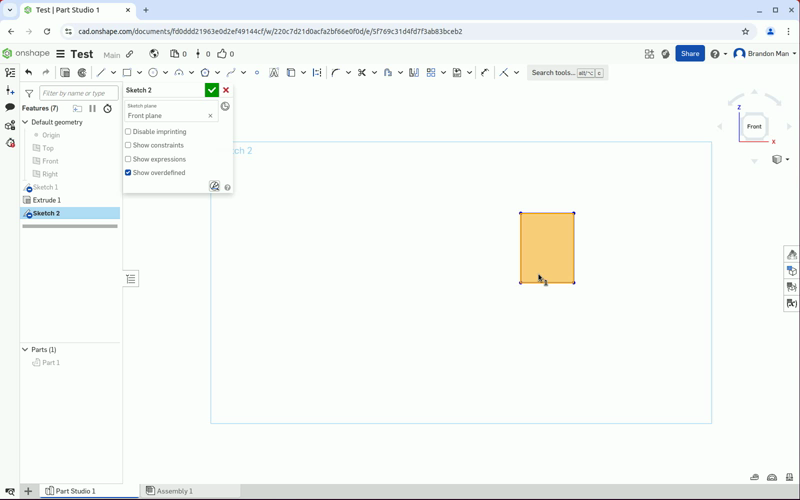
mouse_move(73, 352)
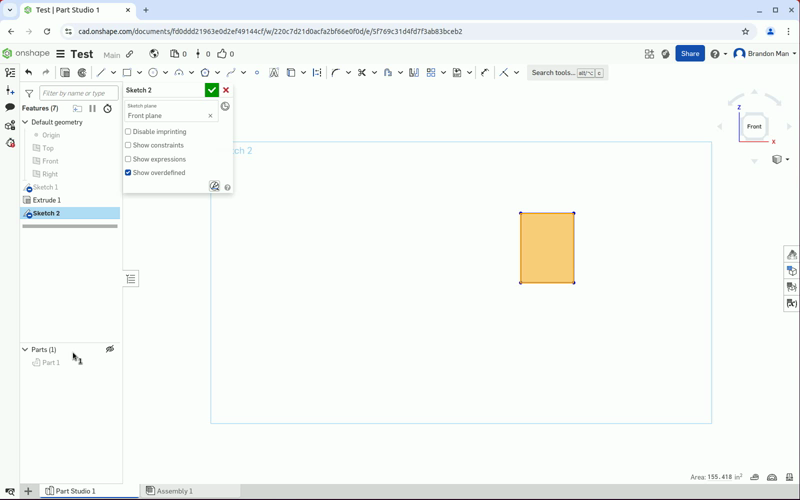
key(shift+y)
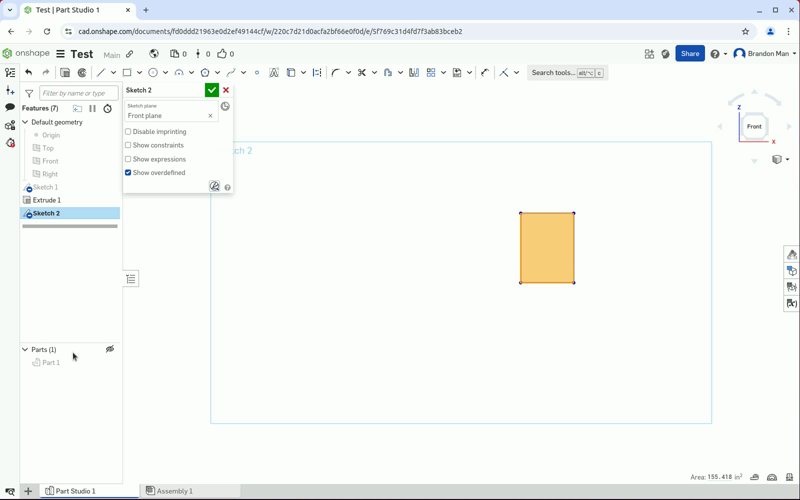
key(shift+e)
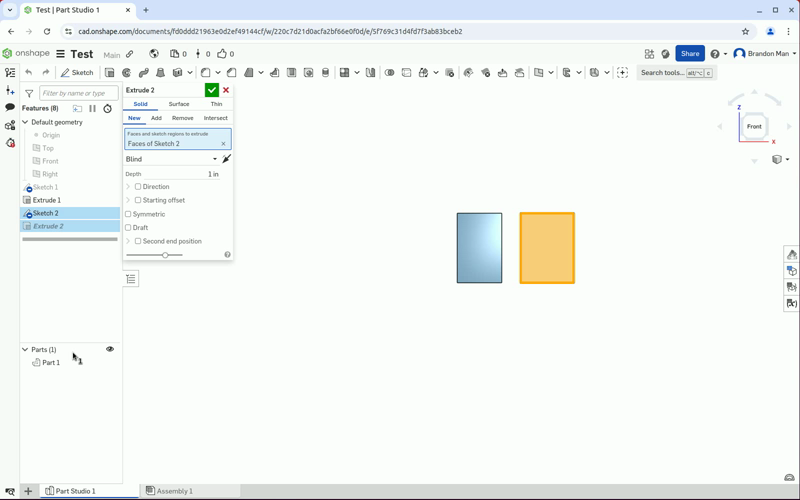
mouse_move(143, 106)
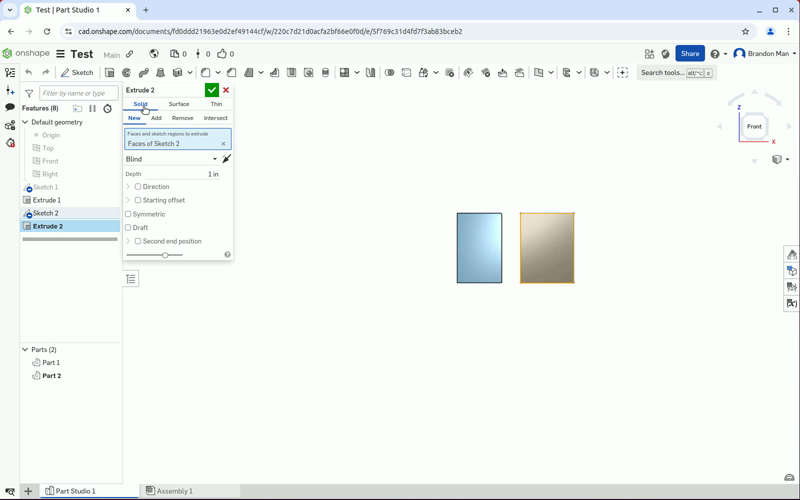
click(143, 106)
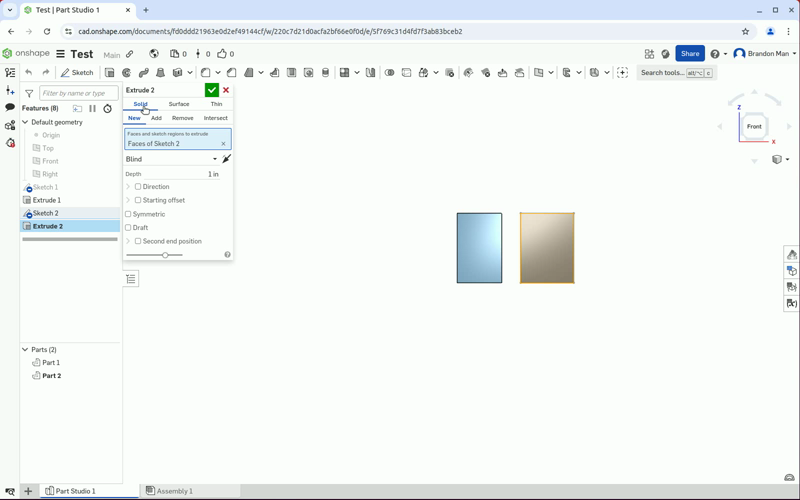
mouse_move(137, 120)
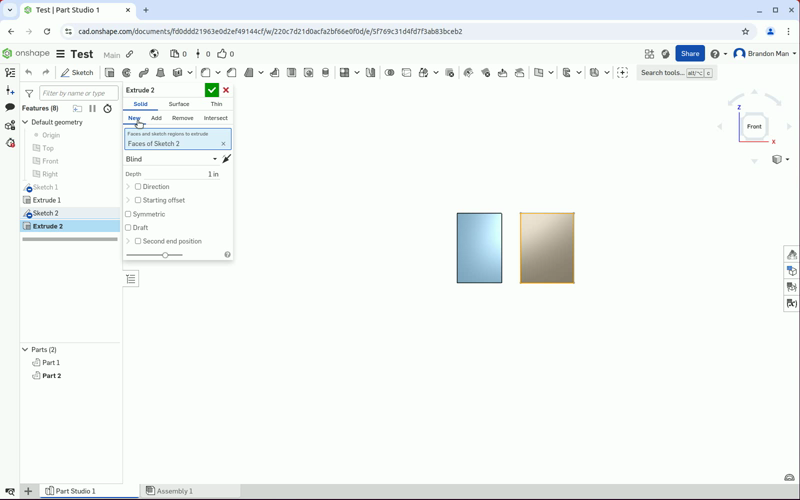
click(137, 120)
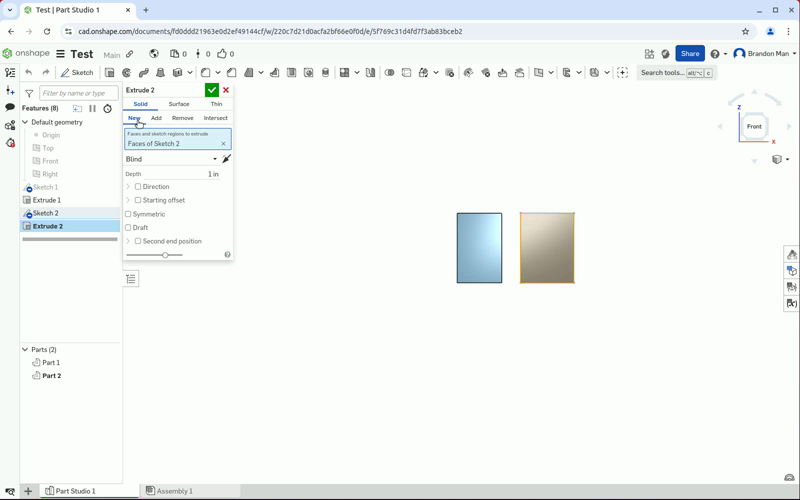
key(tab, 4)
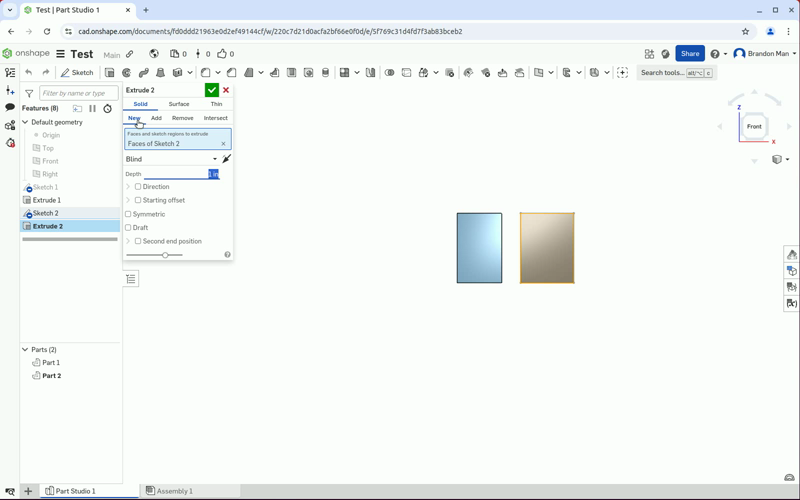
text(-0.241)
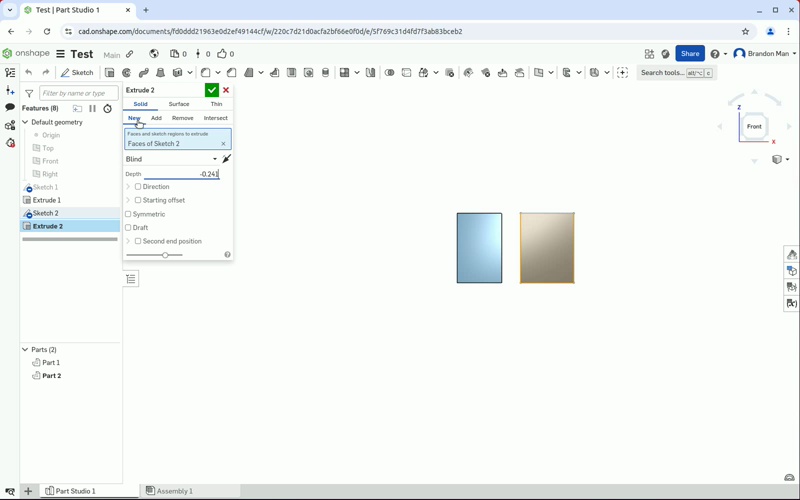
key(enter)
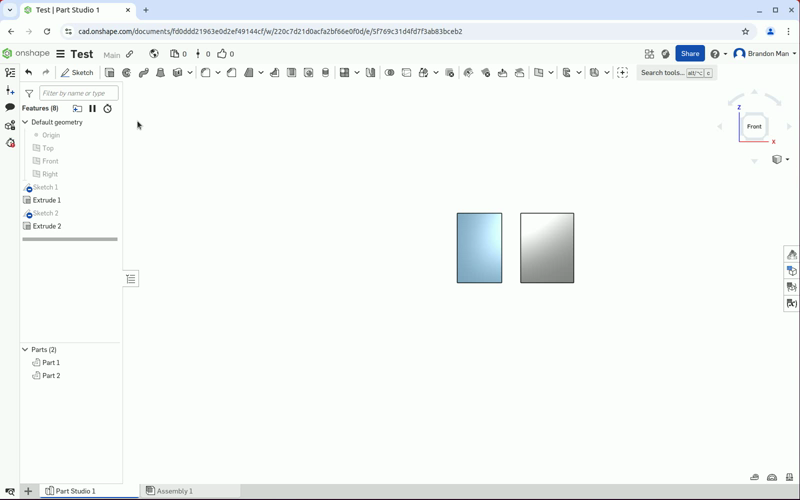
key(shift+h)
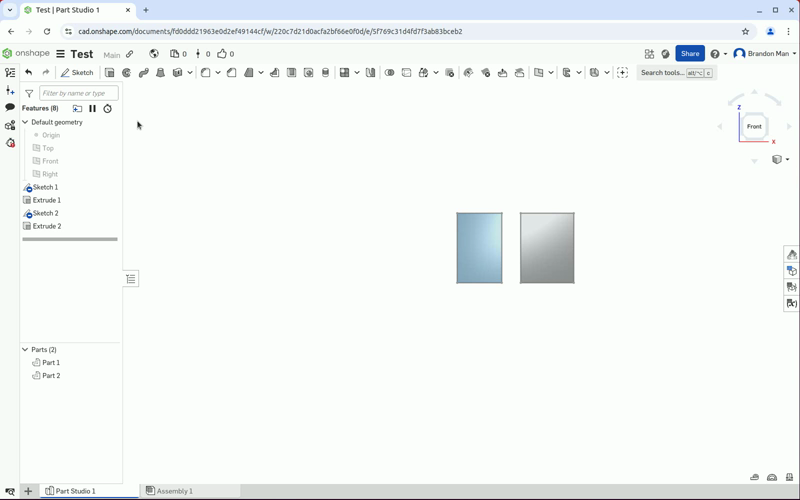
key(shift+h)
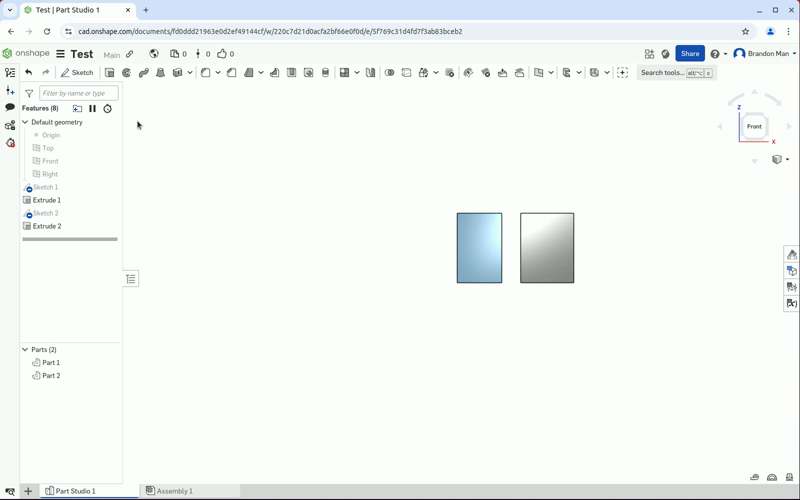
mouse_move(73, 189)
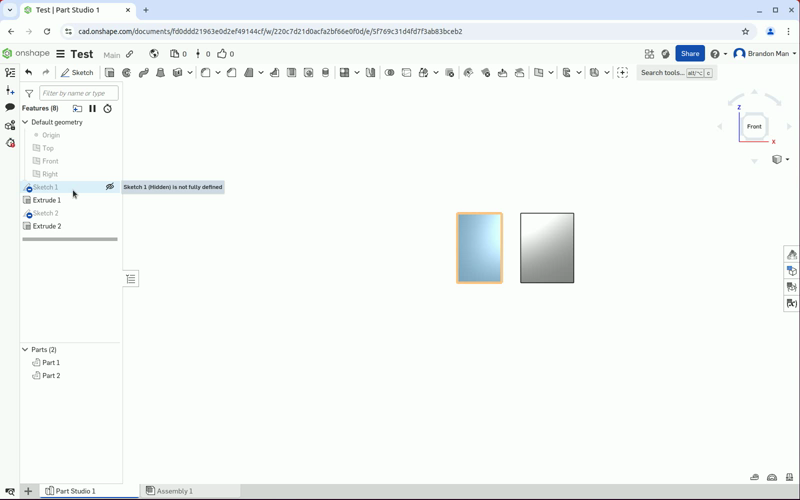
click(73, 189)
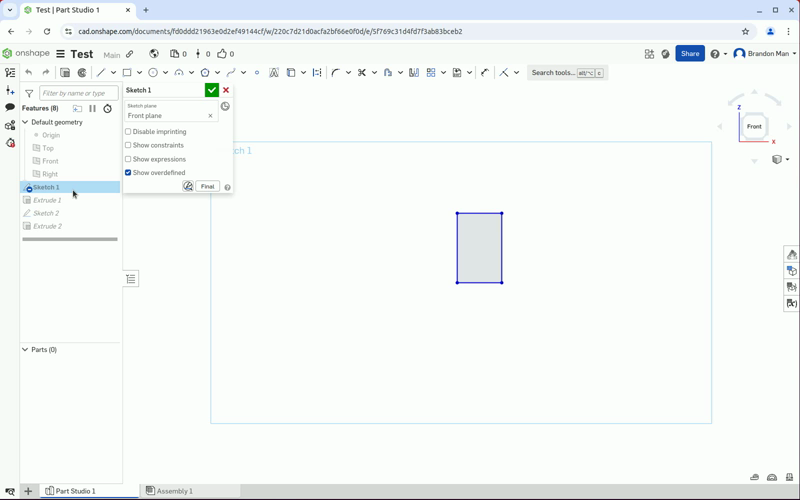
mouse_move(229, 92)
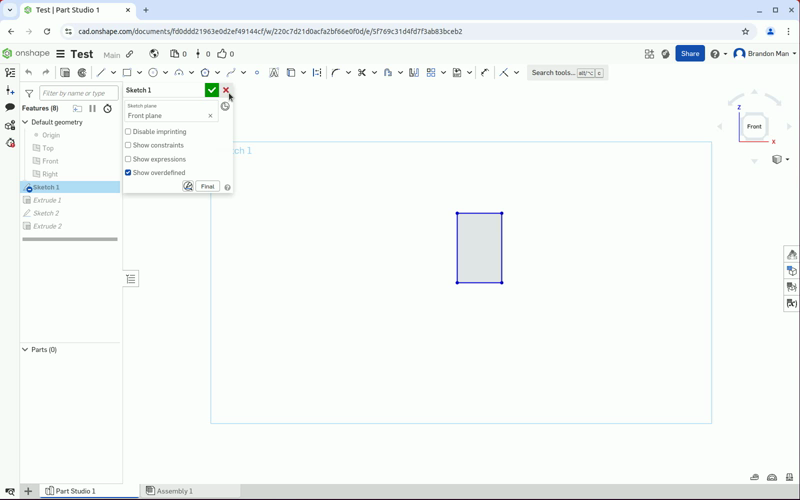
click(229, 92)
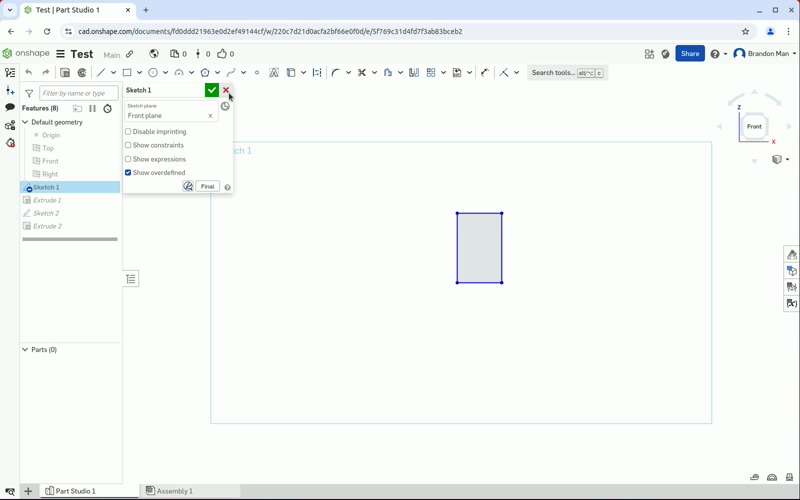
key(shift+s)
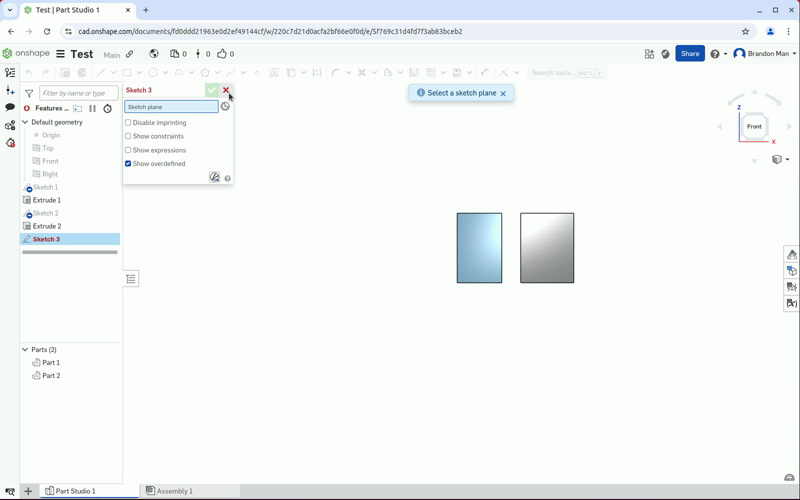
mouse_move(73, 163)
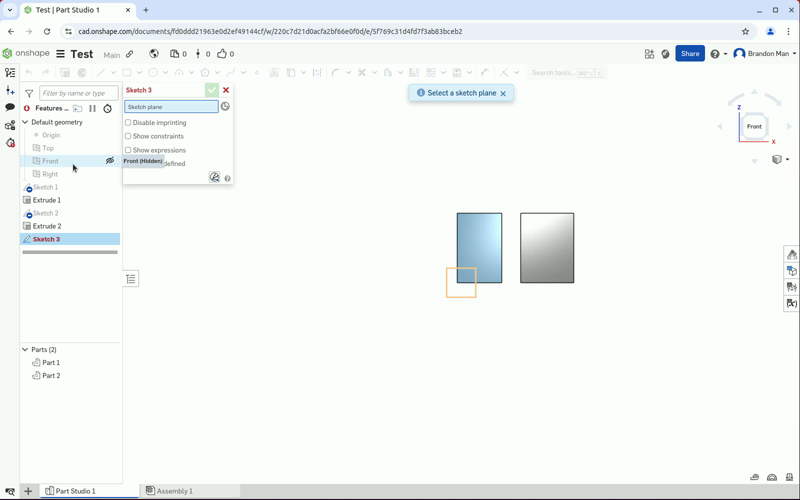
click(73, 163)
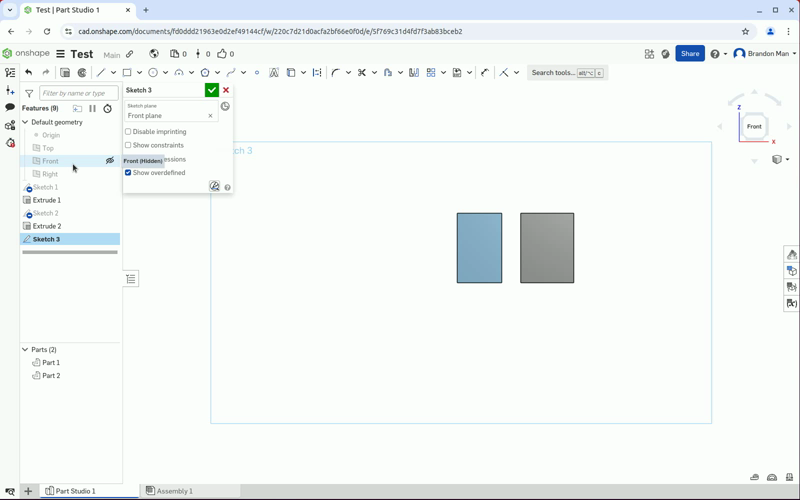
mouse_move(73, 352)
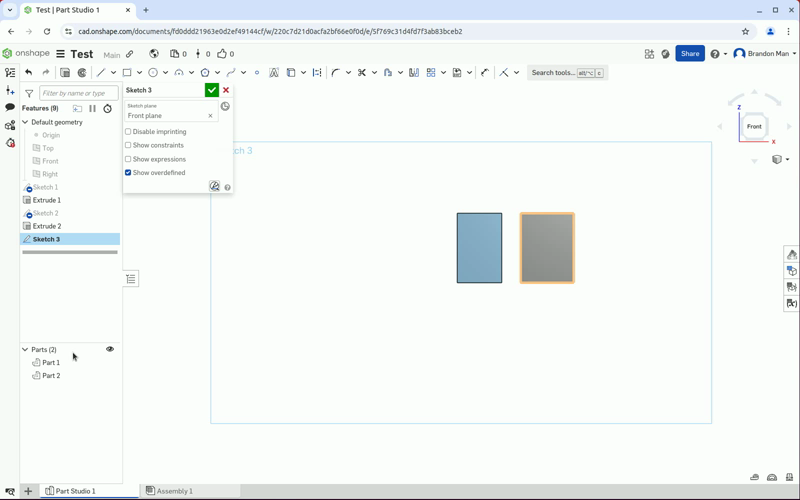
key(y)
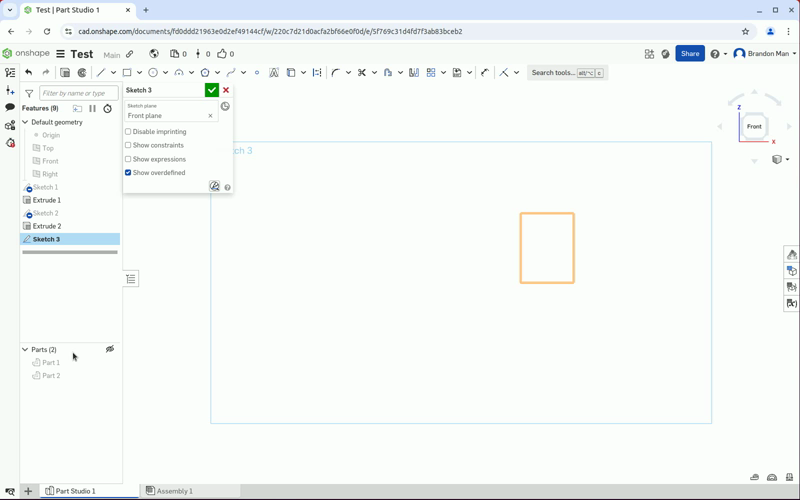
key(l)
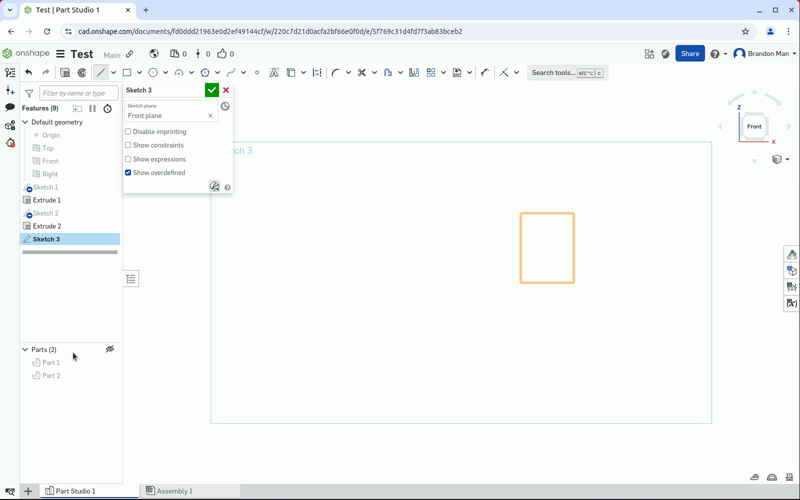
key_down(shift)
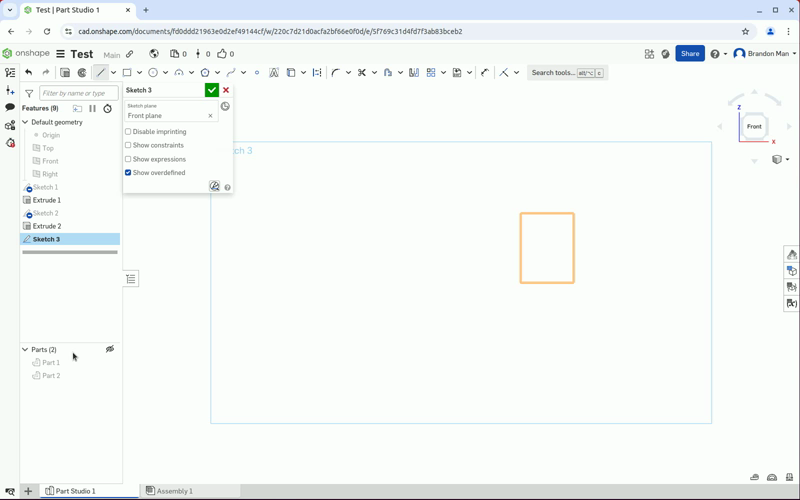
mouse_move(403, 282)
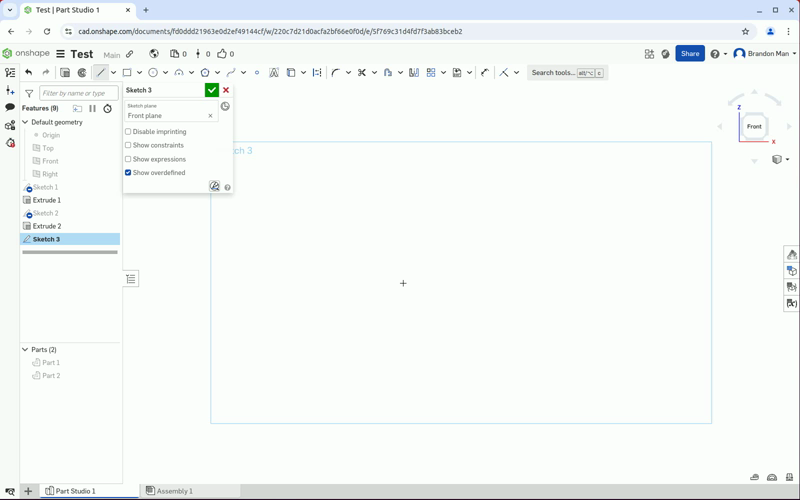
click(403, 282)
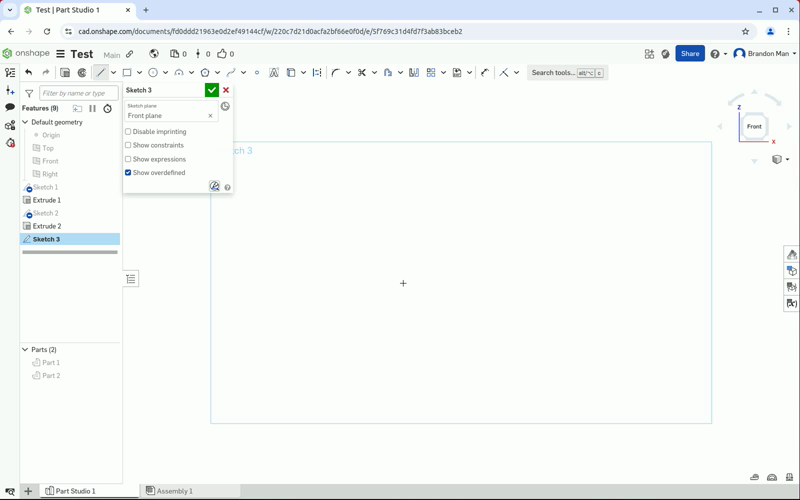
key_up(shift)
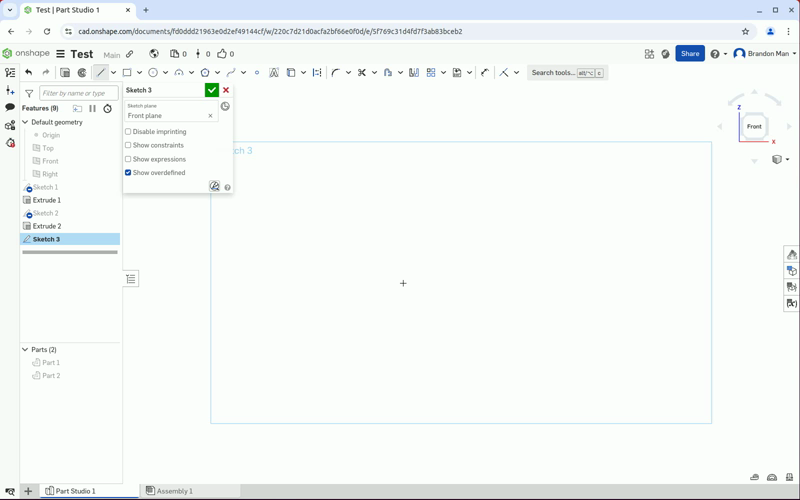
key_down(shift)
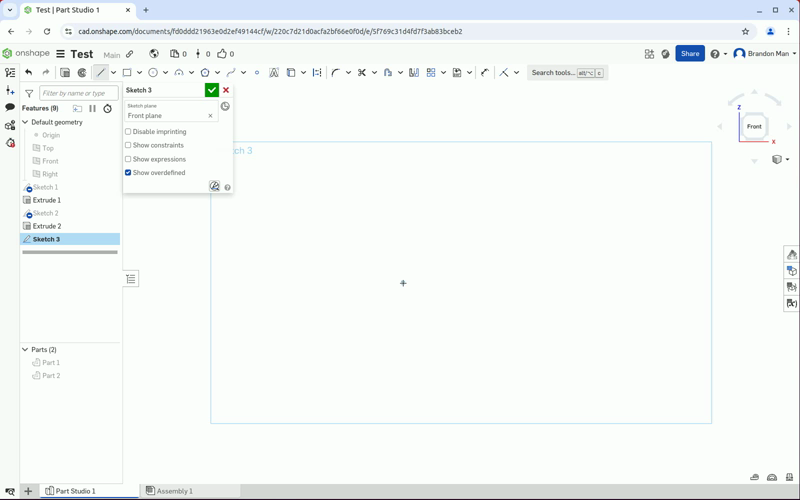
mouse_move(433, 282)
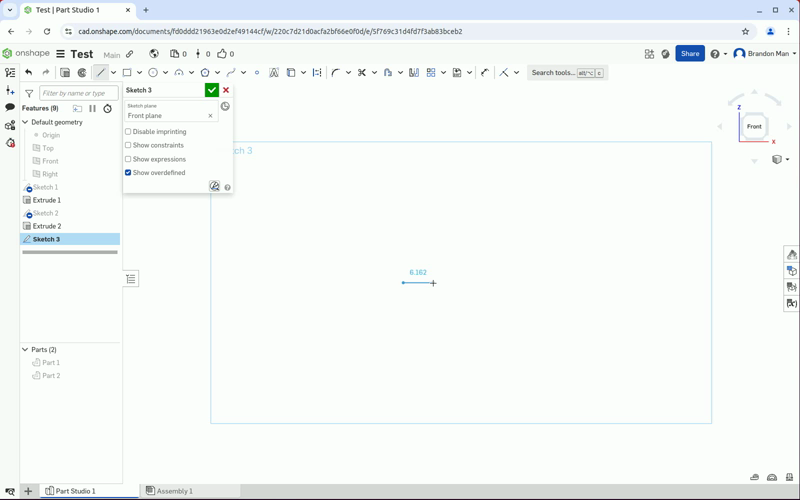
mouse_move(419, 282)
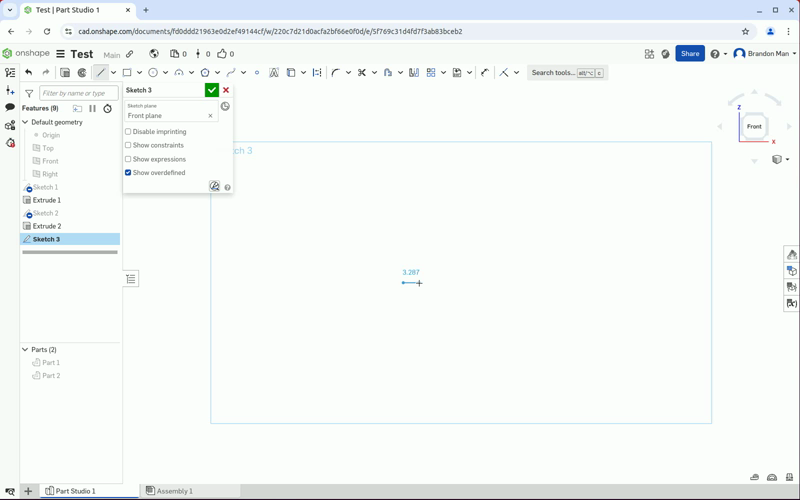
click(419, 282)
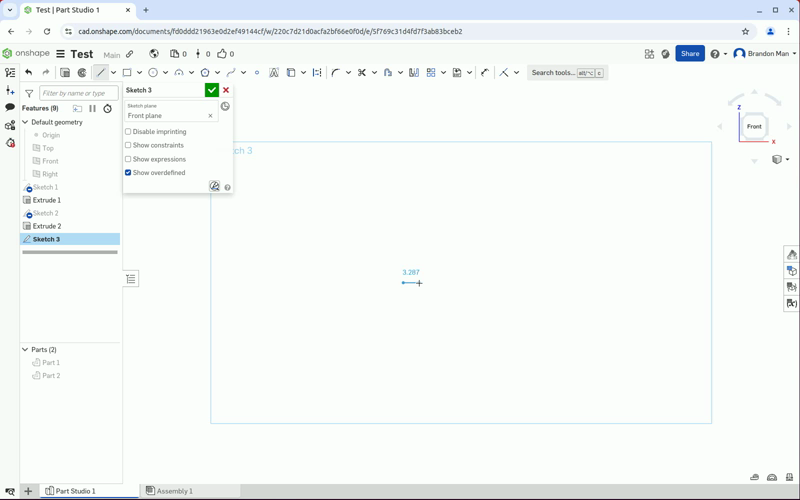
key_up(shift)
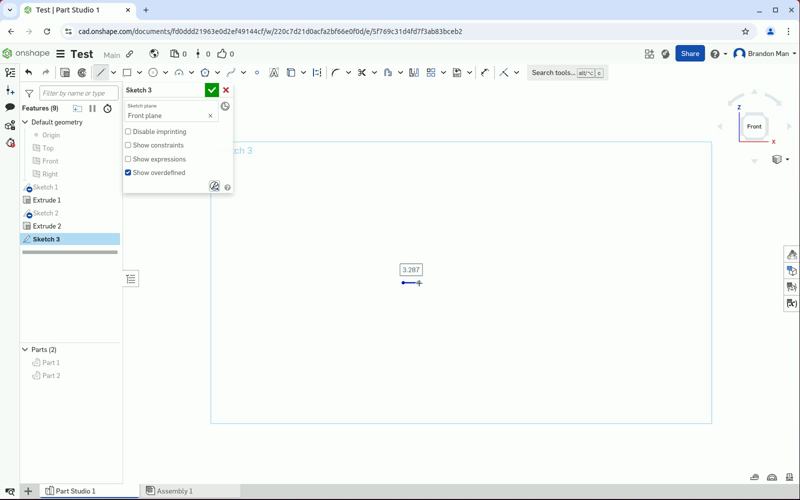
key_down(shift)
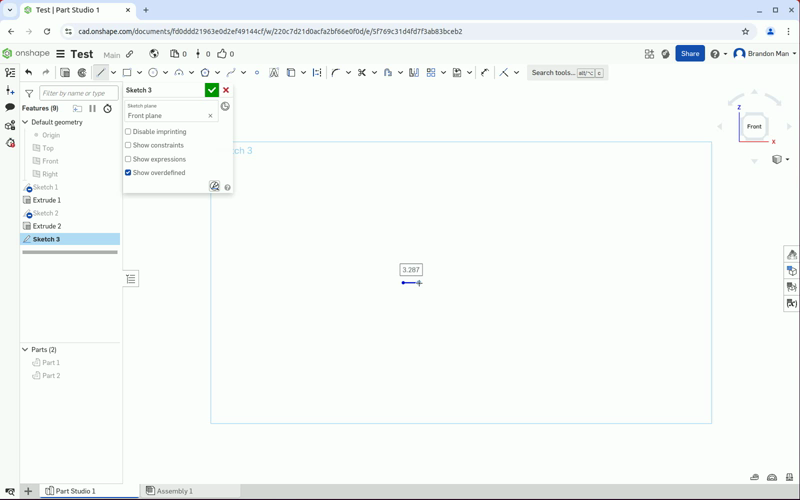
mouse_move(449, 282)
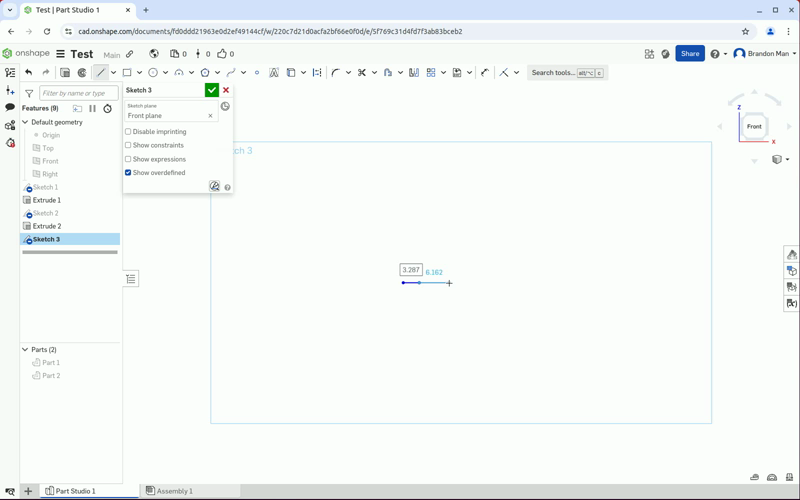
mouse_move(419, 241)
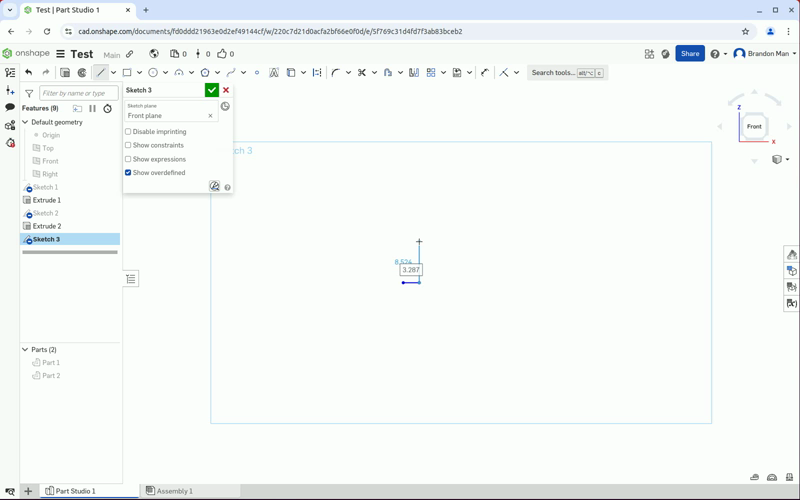
click(419, 241)
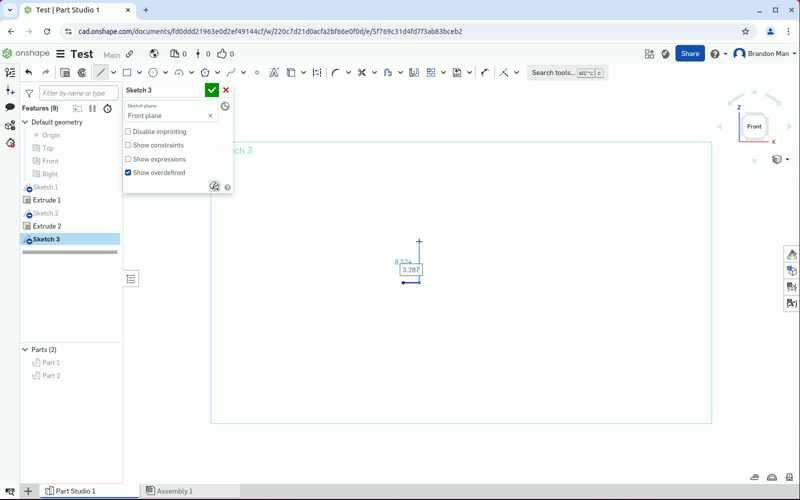
key_up(shift)
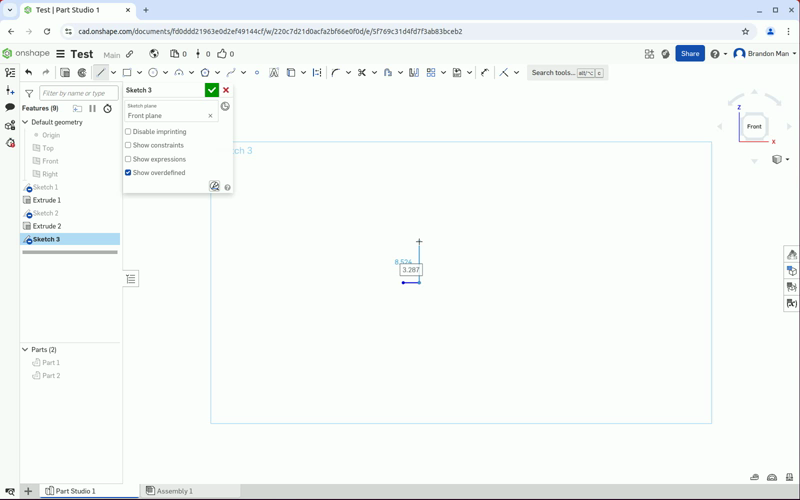
key_down(shift)
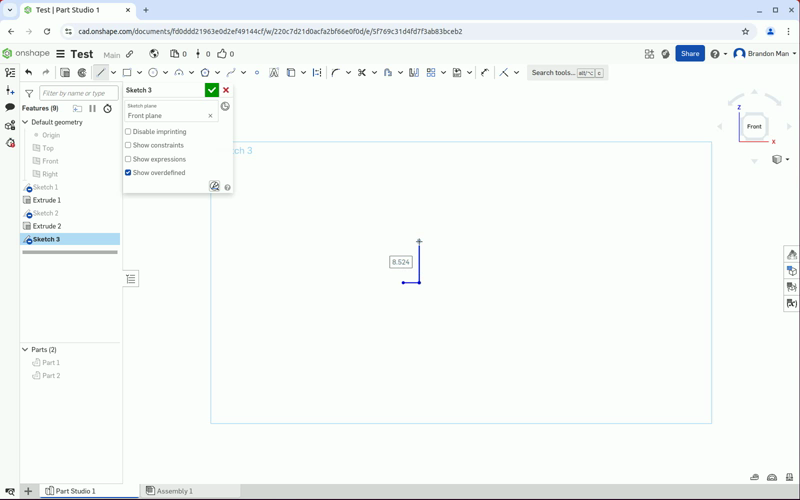
mouse_move(449, 241)
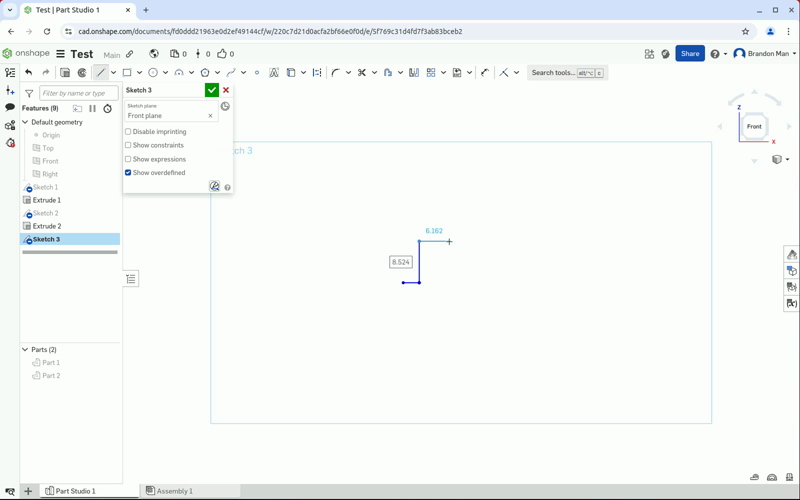
mouse_move(403, 241)
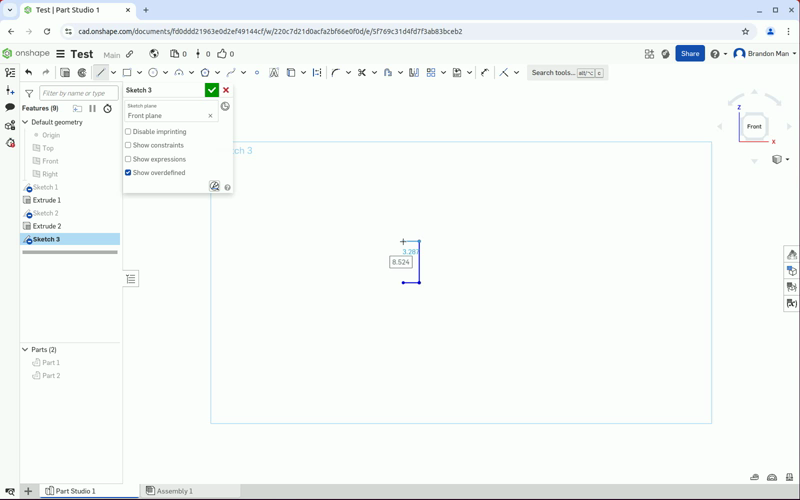
click(403, 241)
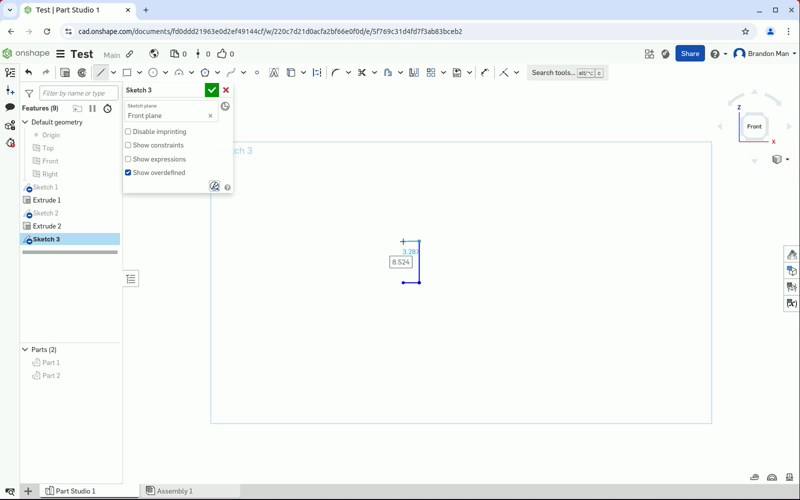
key_up(shift)
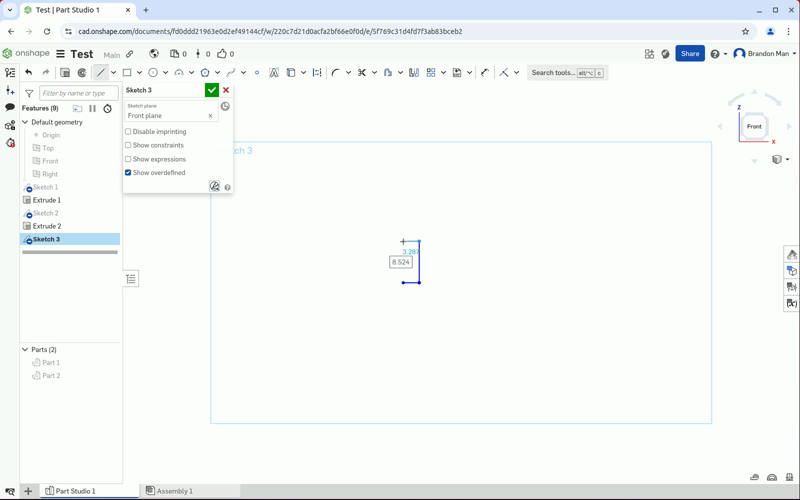
mouse_move(433, 241)
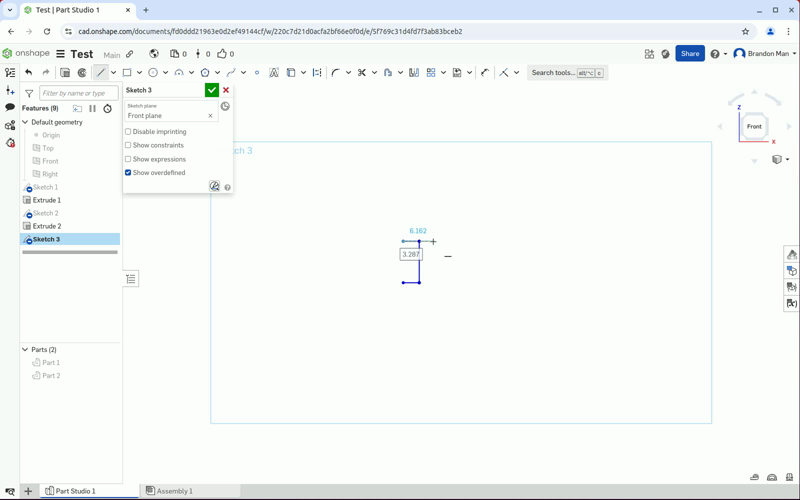
key_down(shift)
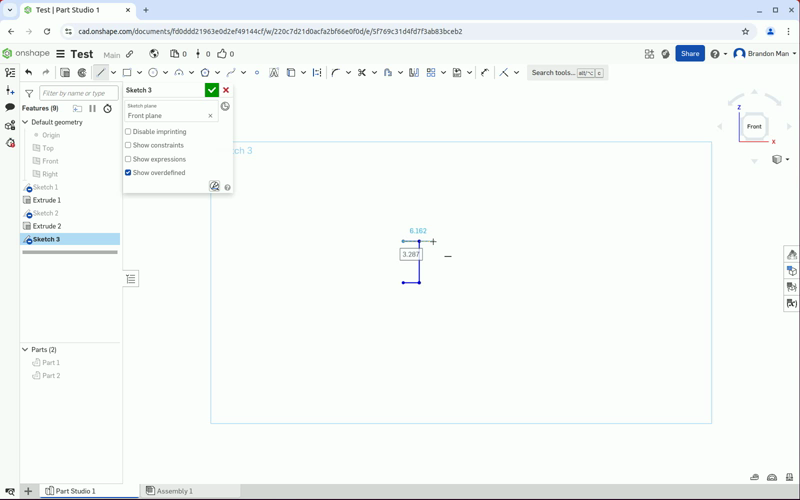
mouse_move(403, 282)
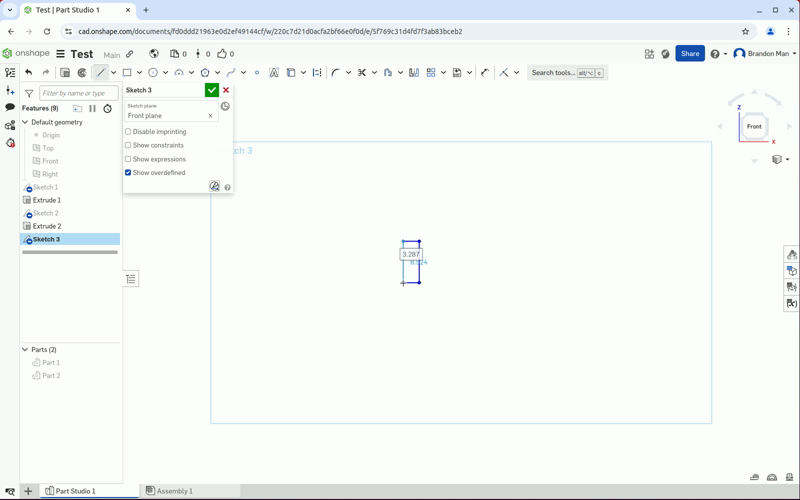
key_up(shift)
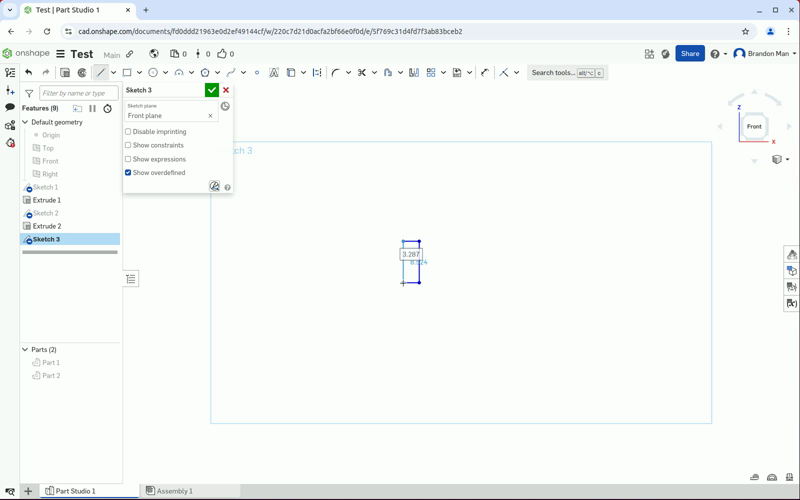
click(403, 282)
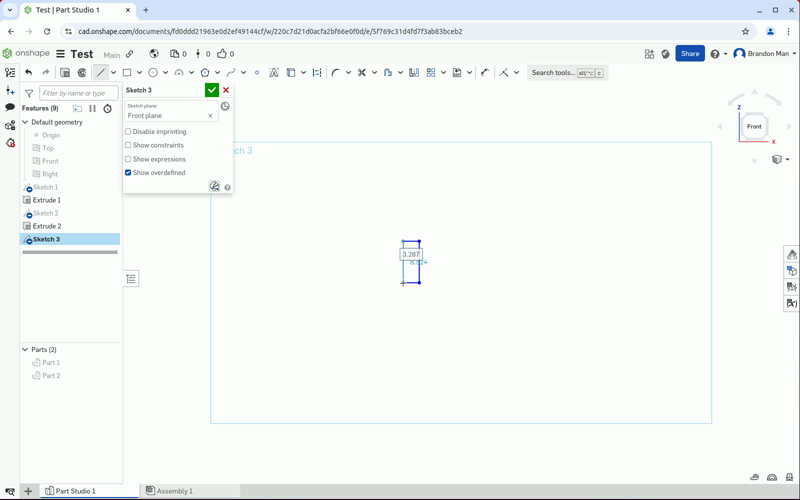
key(esc)
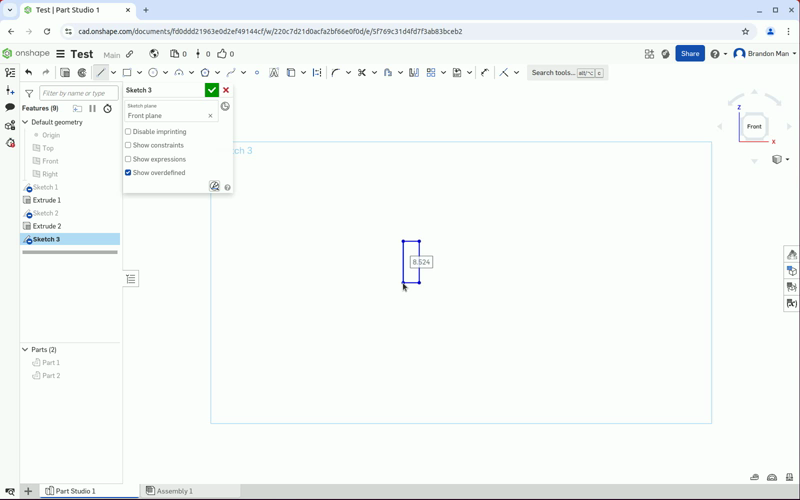
mouse_move(413, 264)
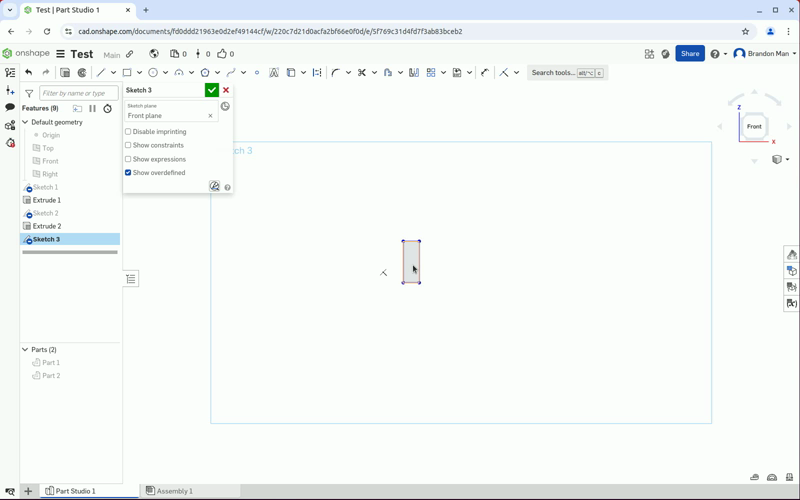
scroll(6)
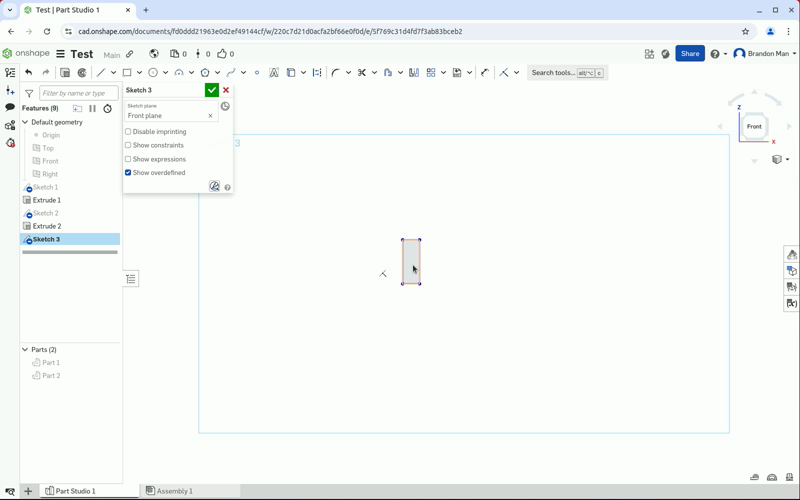
scroll(6)
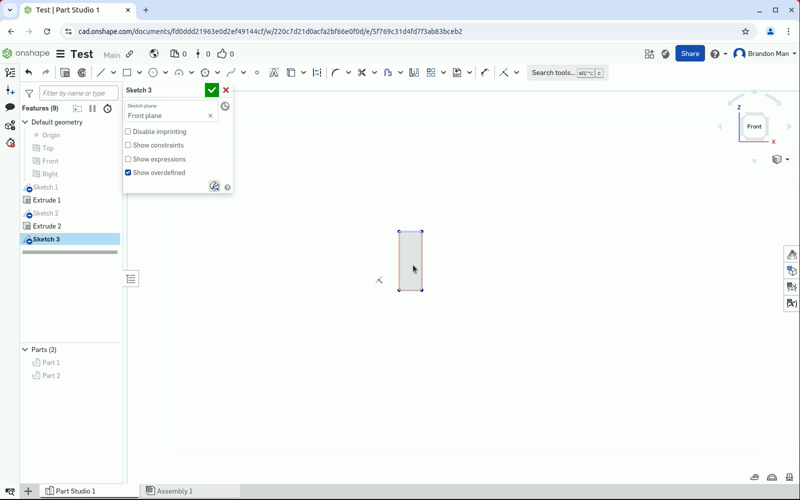
scroll(6)
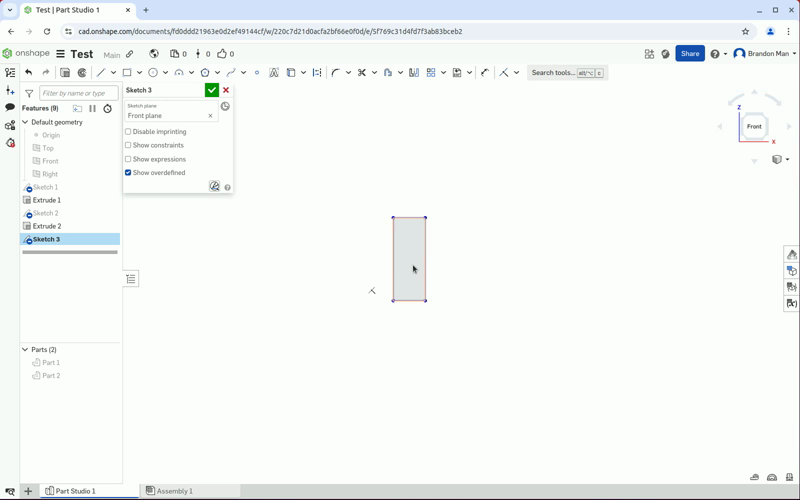
scroll(6)
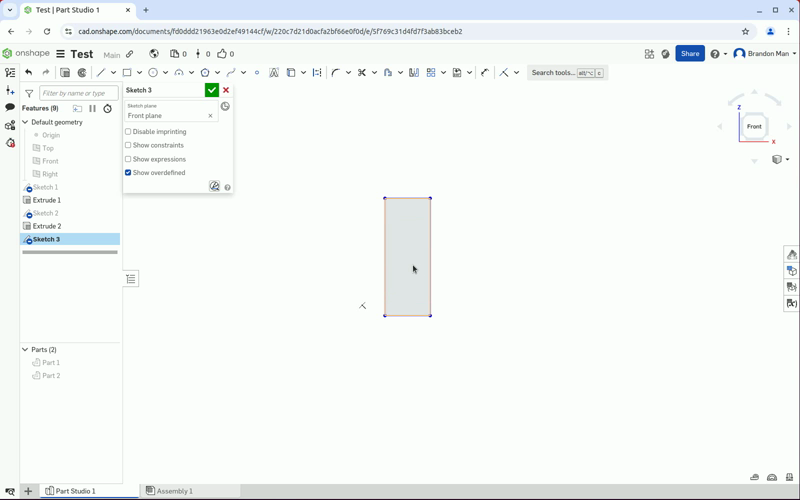
scroll(6)
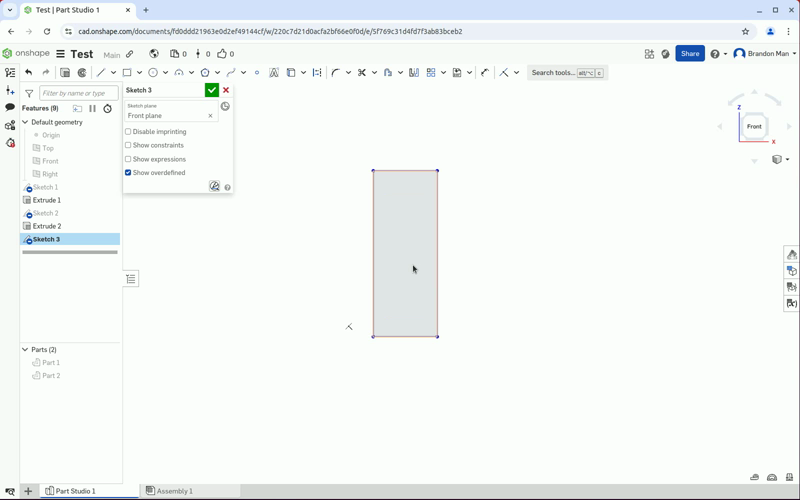
scroll(6)
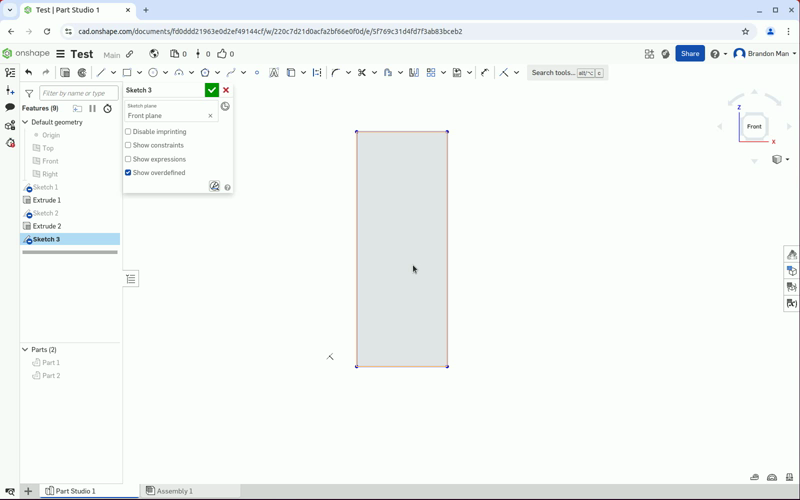
scroll(6)
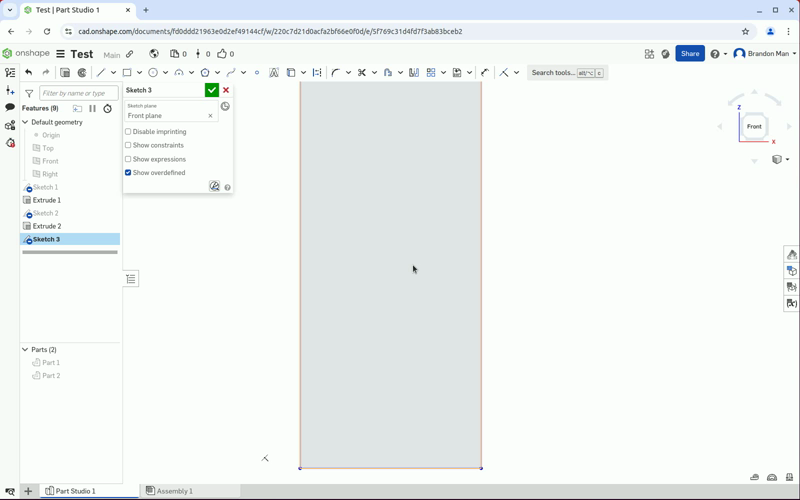
click(413, 264)
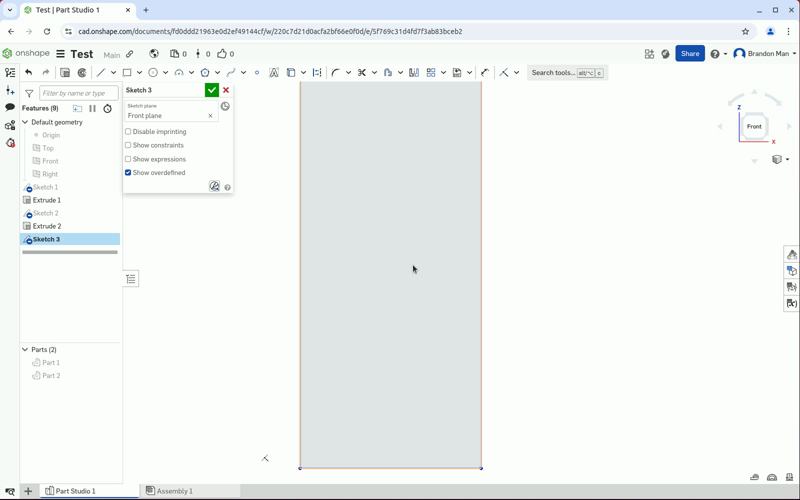
scroll(-6)
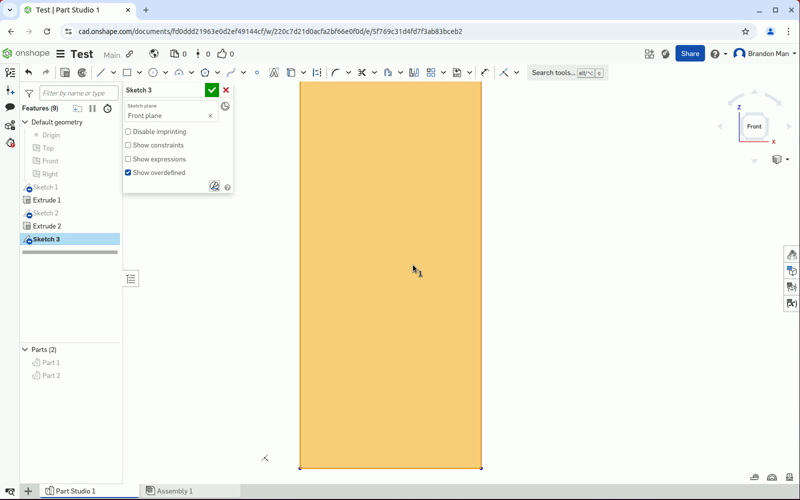
scroll(-6)
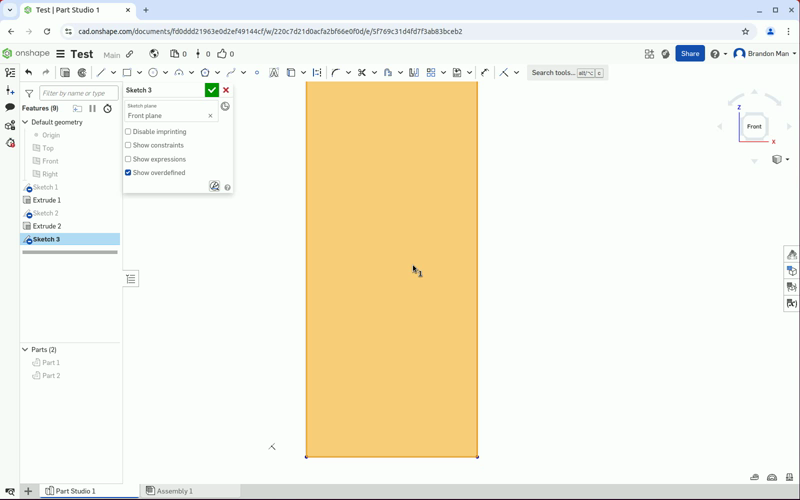
scroll(-6)
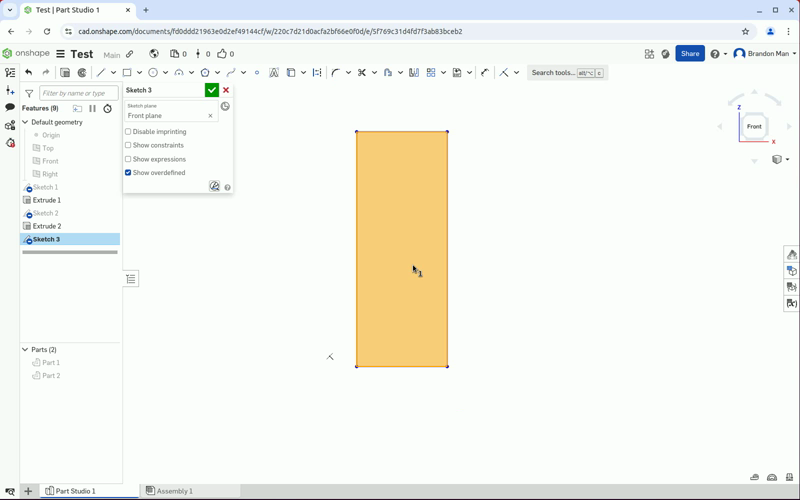
scroll(-6)
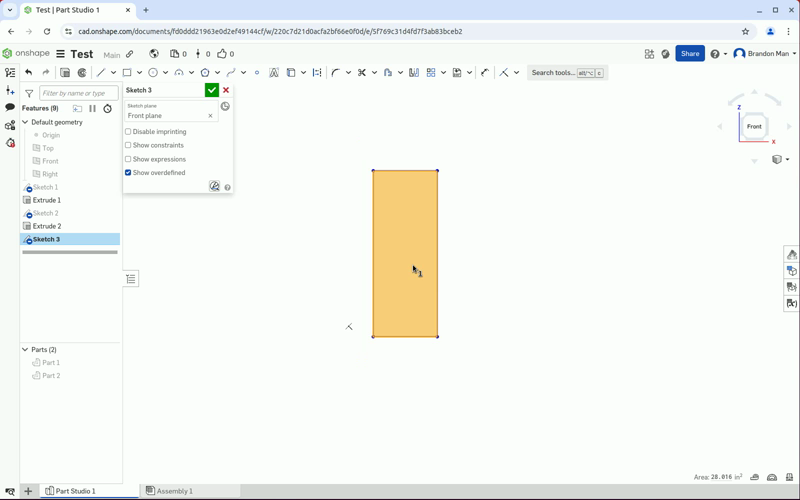
scroll(-6)
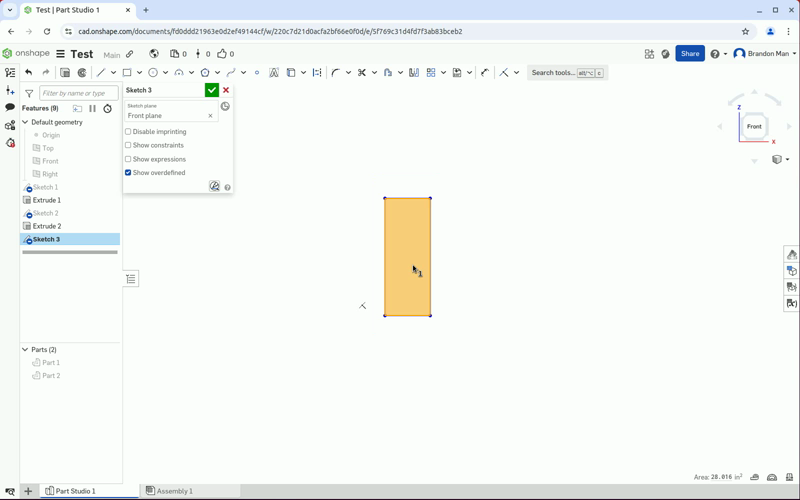
scroll(-6)
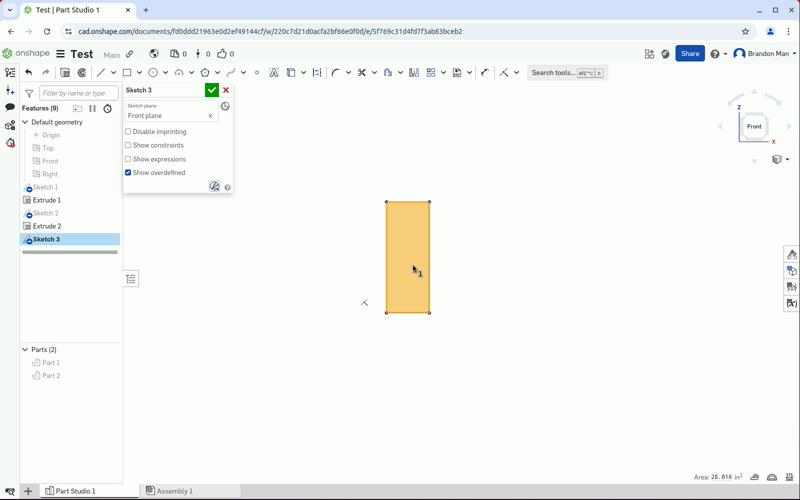
scroll(-6)
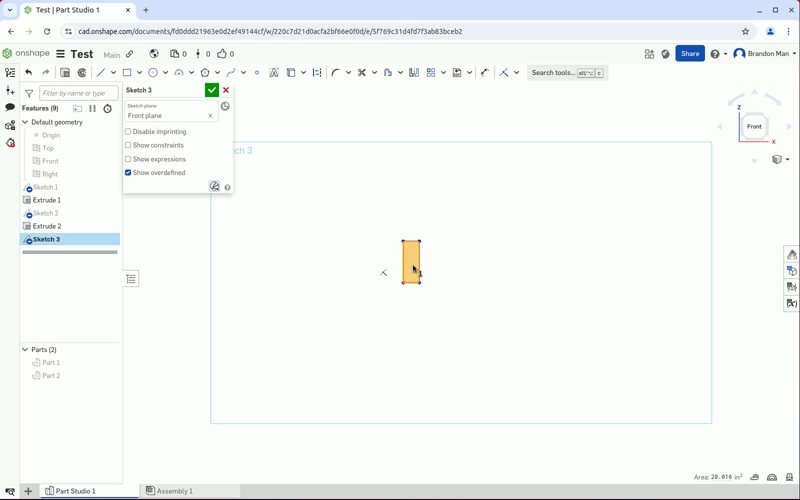
mouse_move(73, 352)
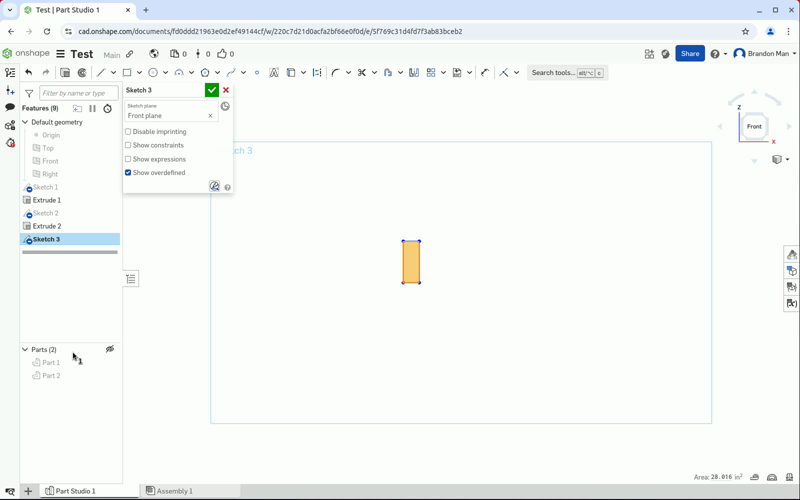
key(shift+y)
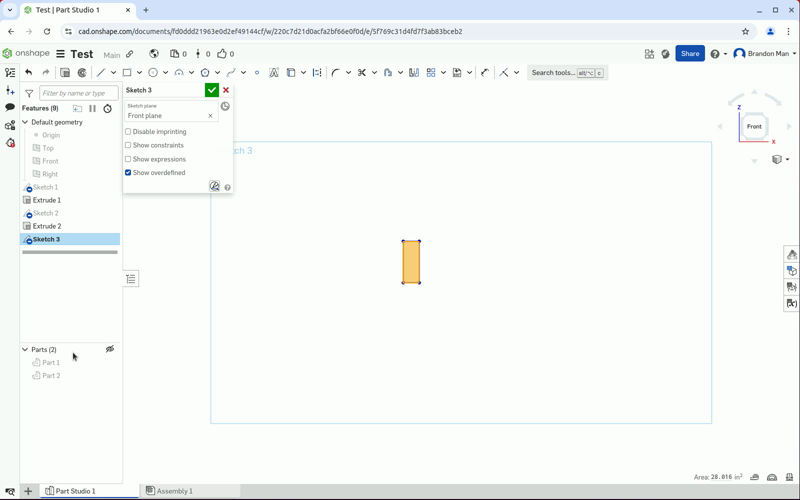
key(shift+e)
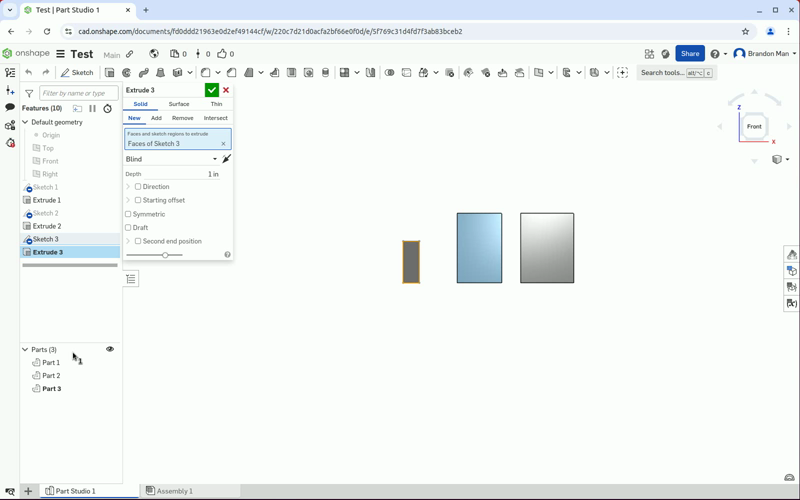
mouse_move(143, 106)
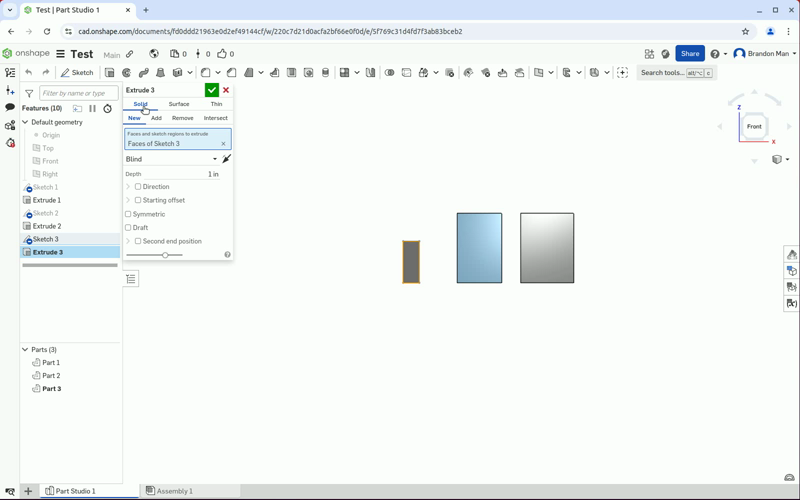
click(143, 106)
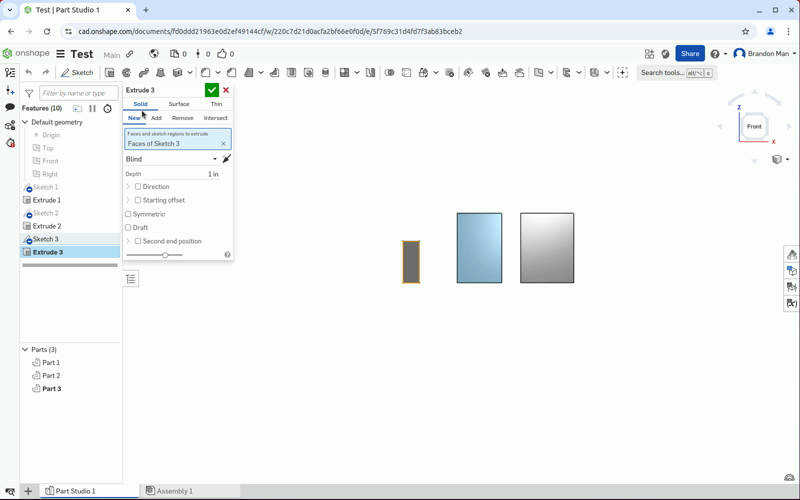
mouse_move(137, 120)
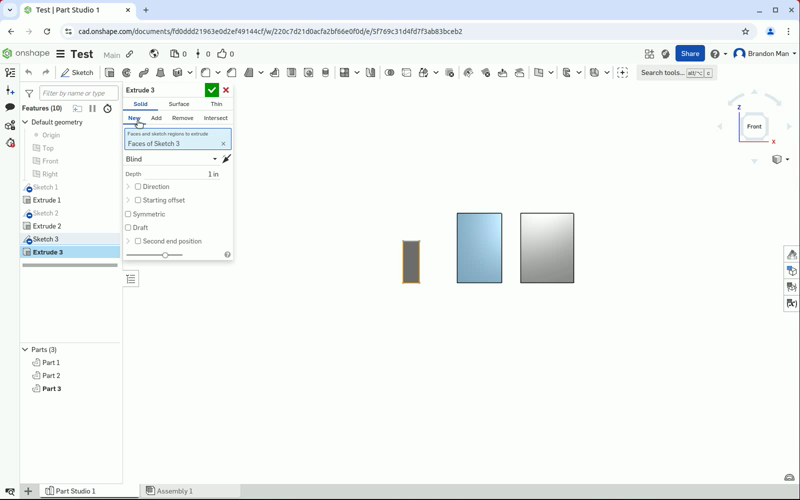
click(137, 120)
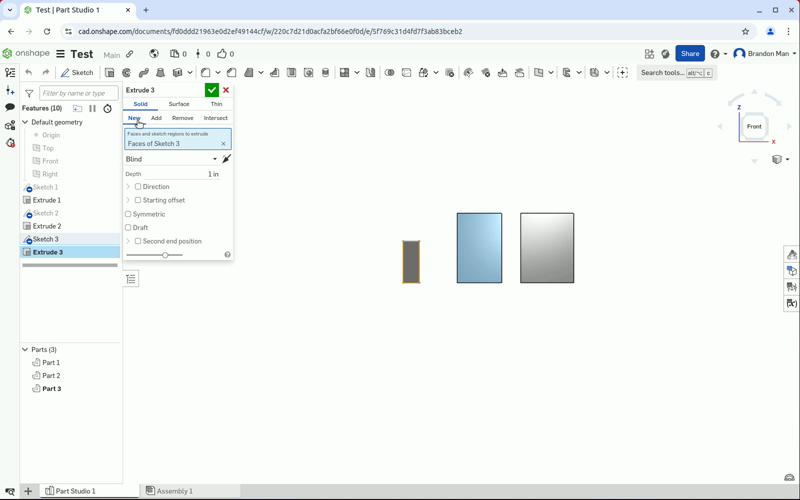
key(tab, 4)
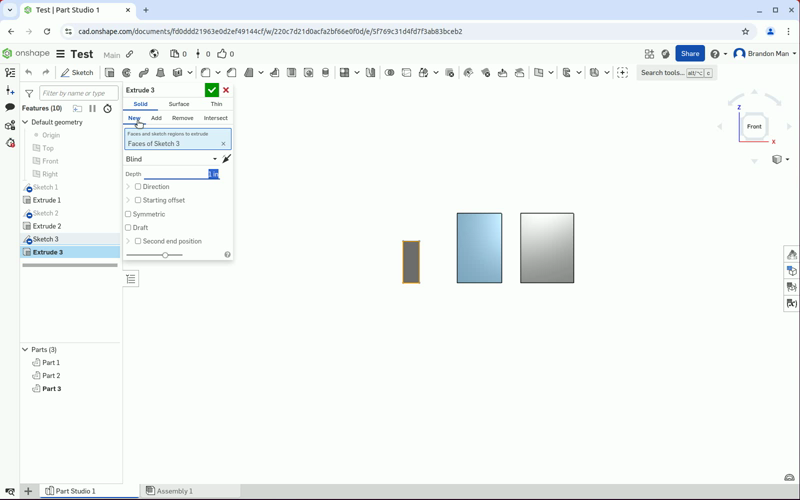
text(-0.241)
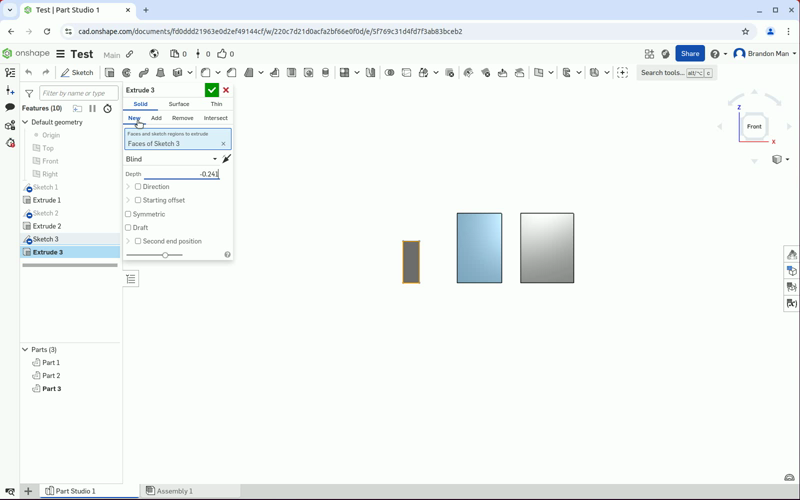
key(enter)
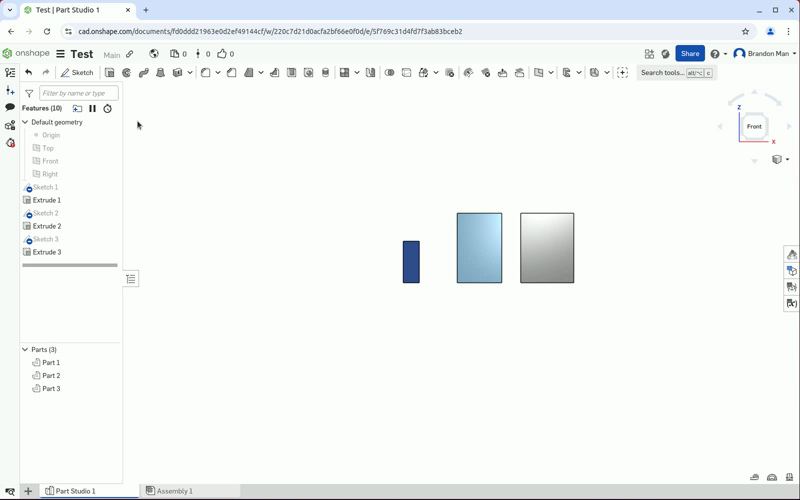
key(shift+h)
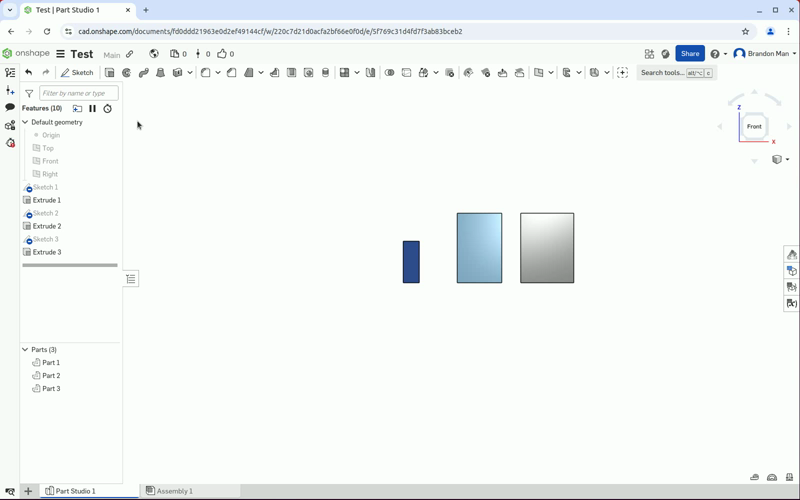
key(shift+h)
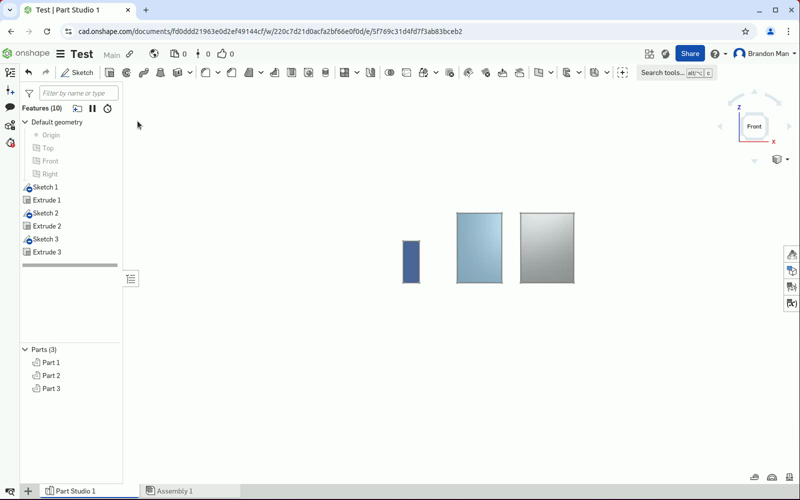
key(shift+7)
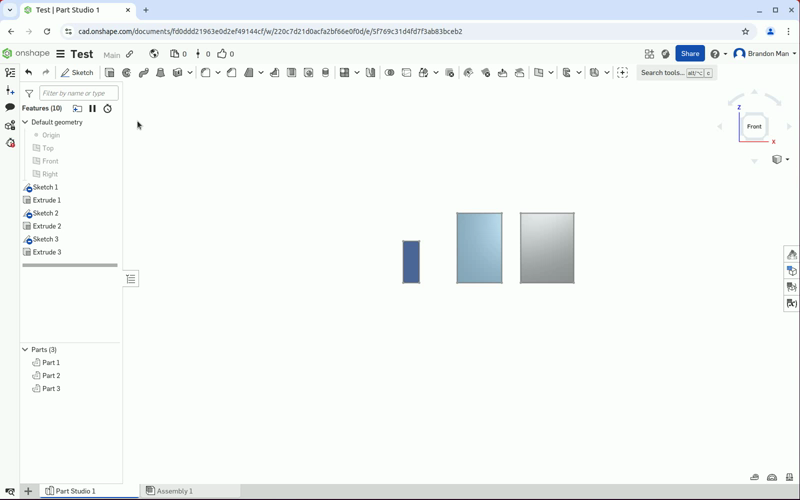
key(left, 2)
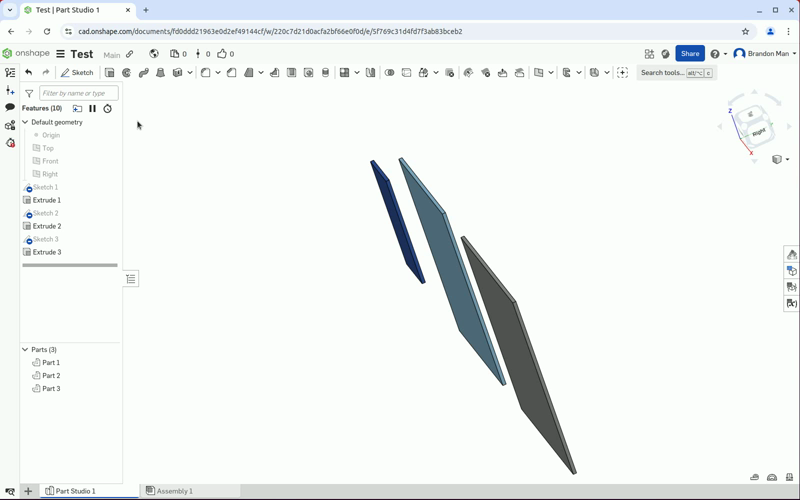
key(down, 2)
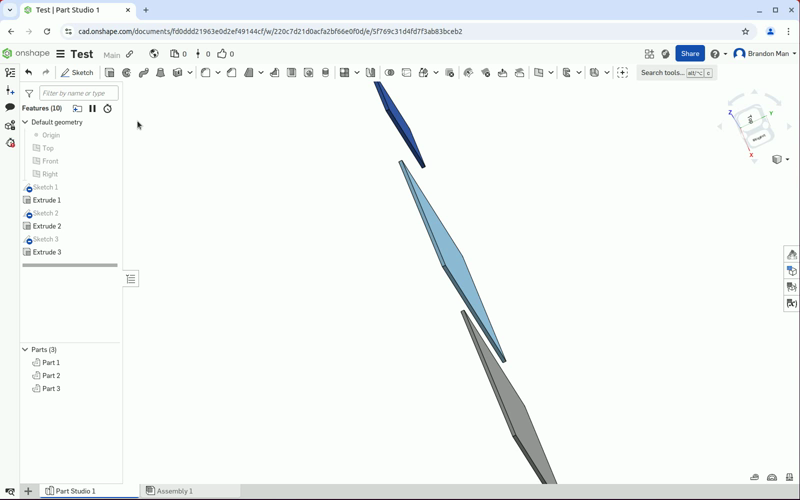
key(up, 2)
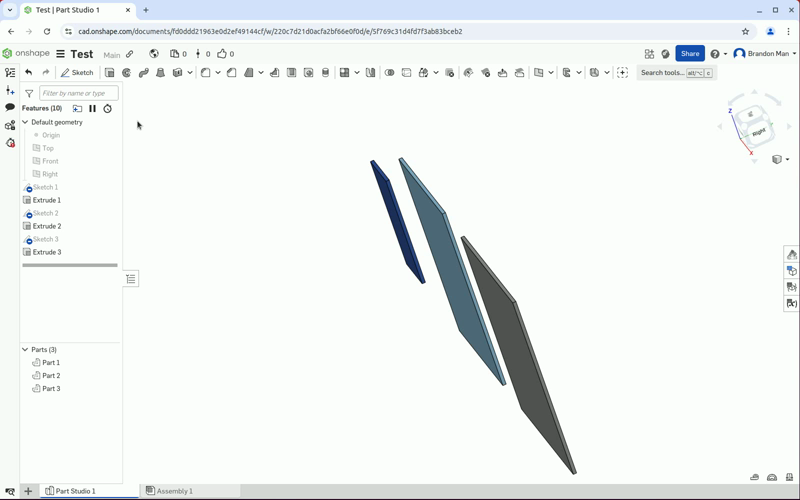
key(right, 2)
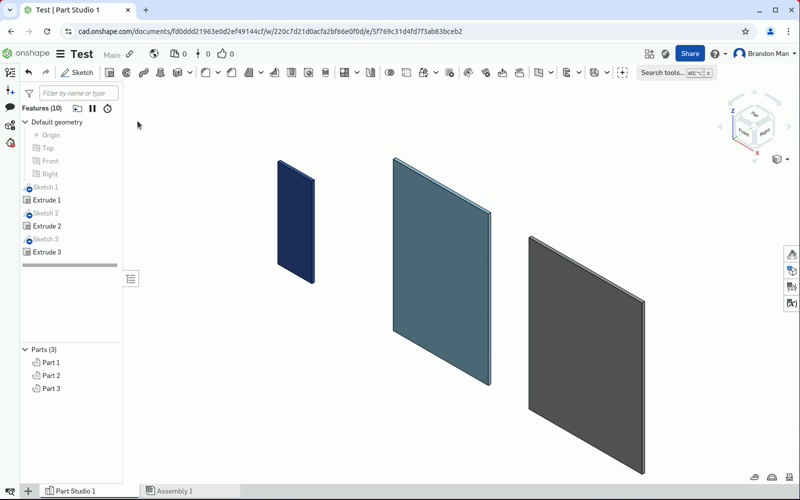
mouse_move(73, 189)
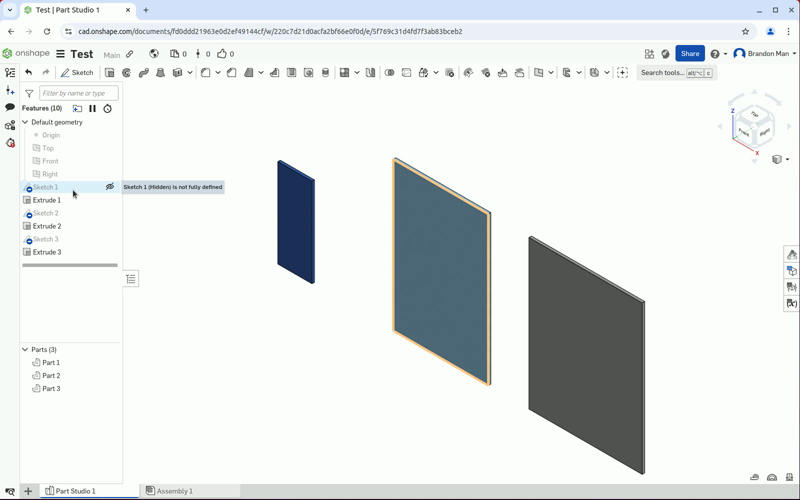
click(73, 189)